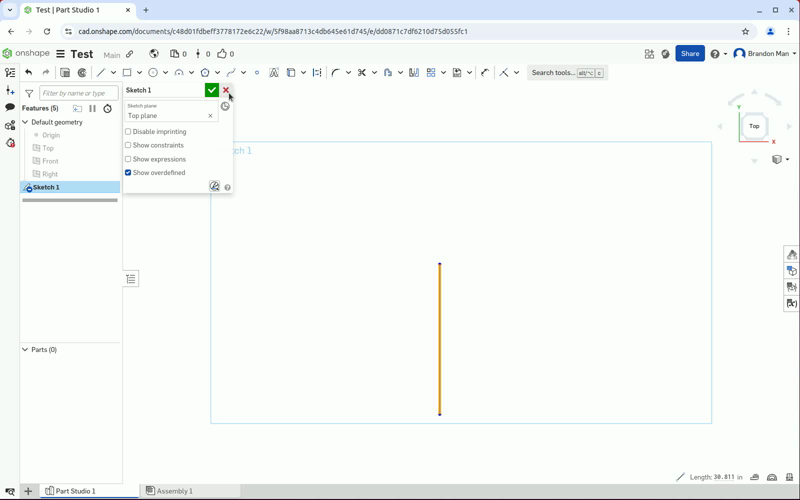
key(shift+h)
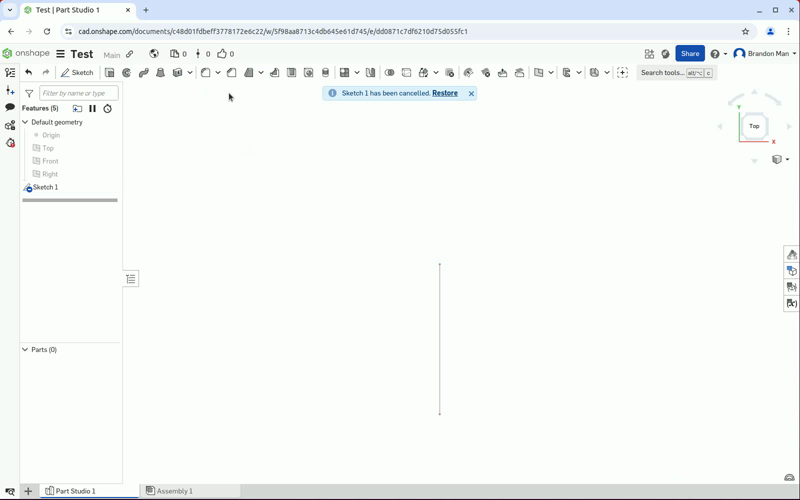
key(shift+s)
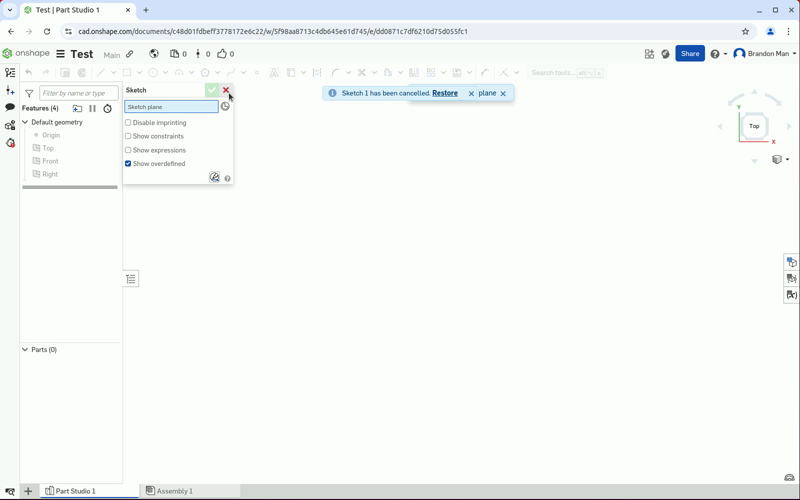
mouse_move(73, 150)
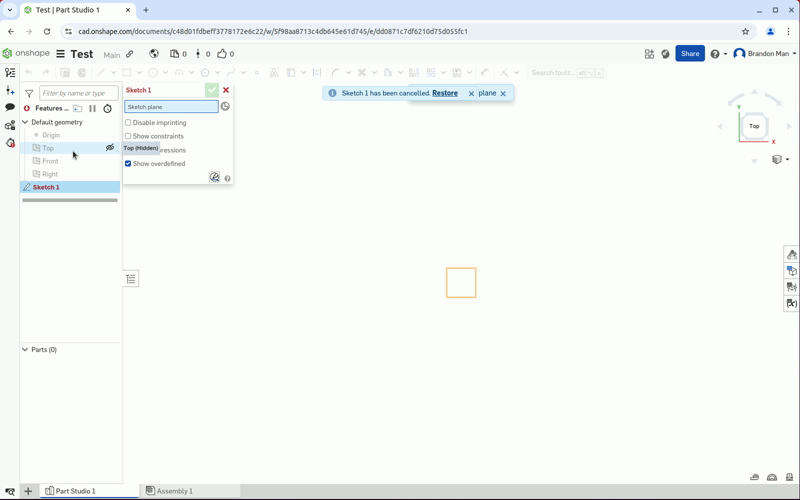
click(73, 150)
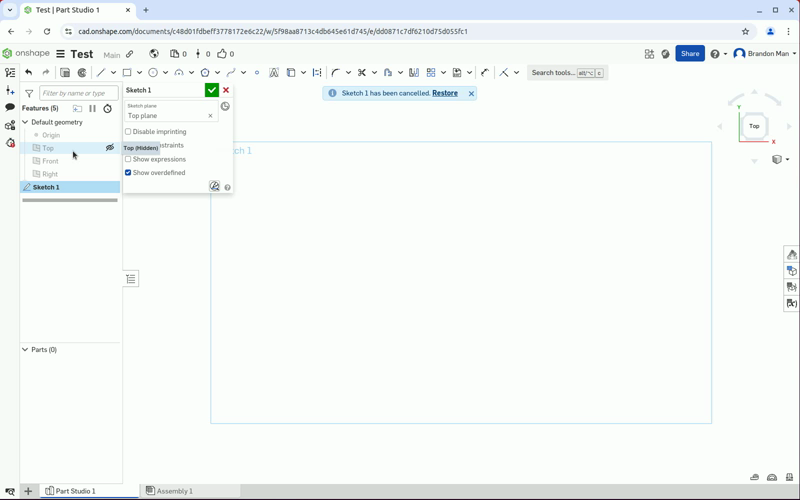
mouse_move(73, 352)
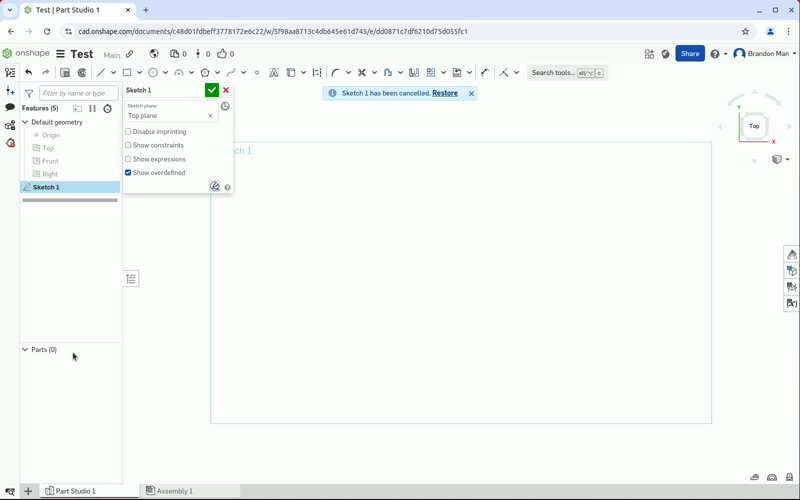
key(y)
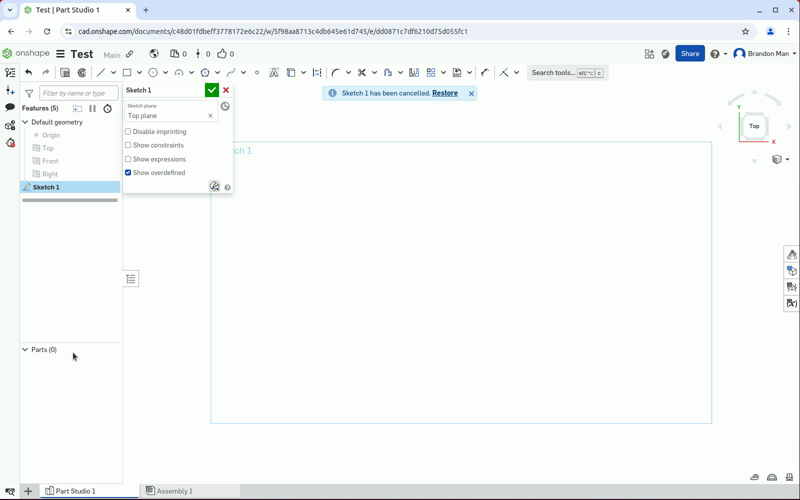
key(l)
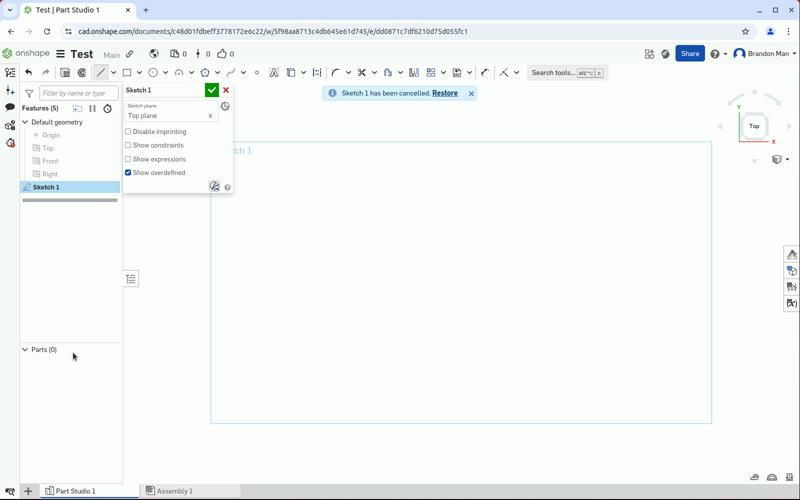
key_down(shift)
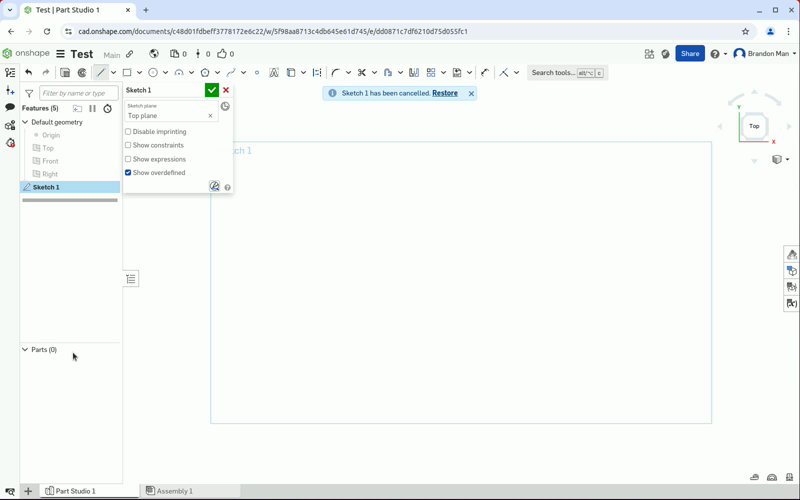
mouse_move(385, 308)
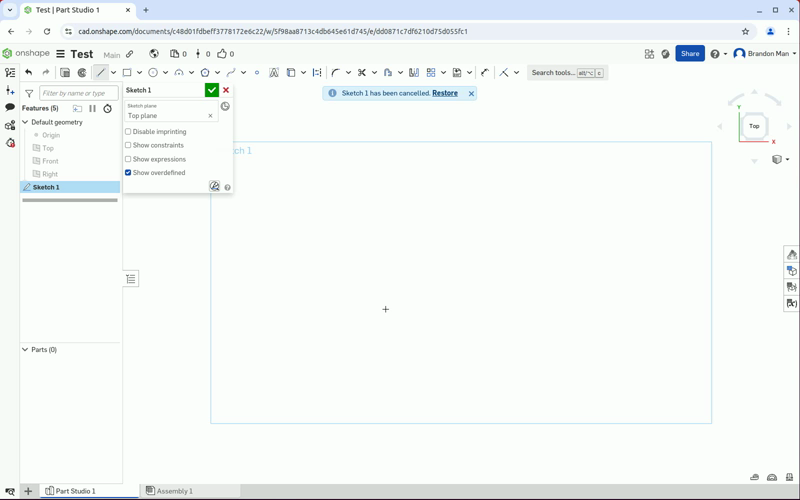
click(385, 308)
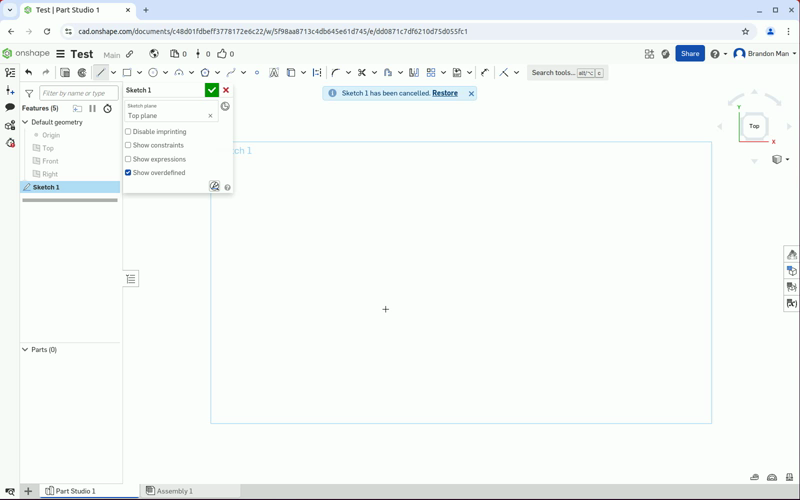
key_up(shift)
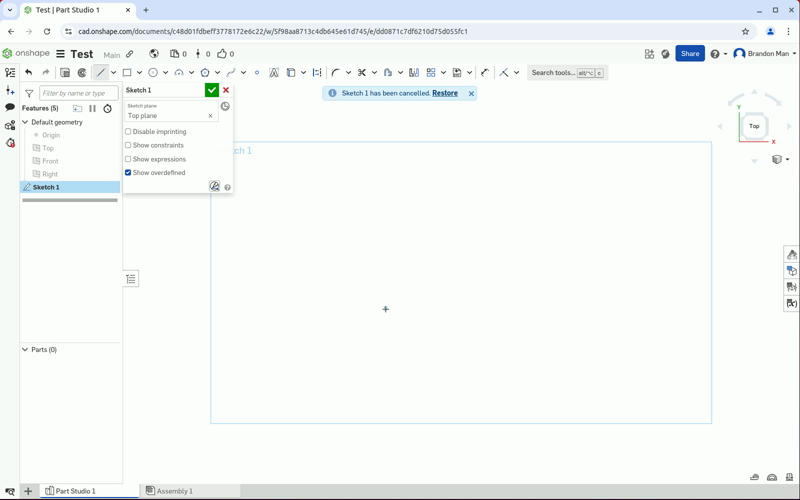
key_down(shift)
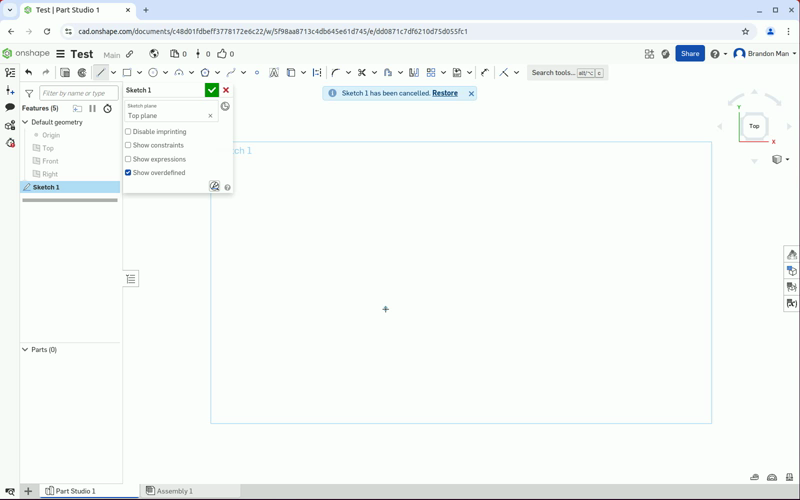
mouse_move(572, 308)
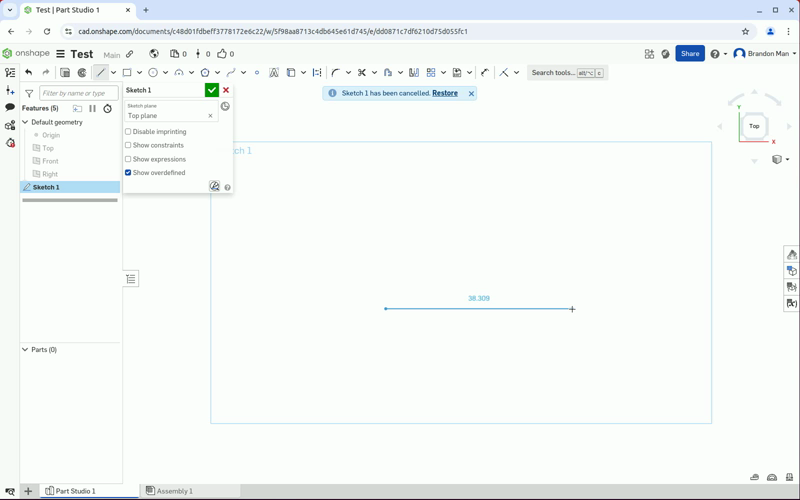
click(572, 308)
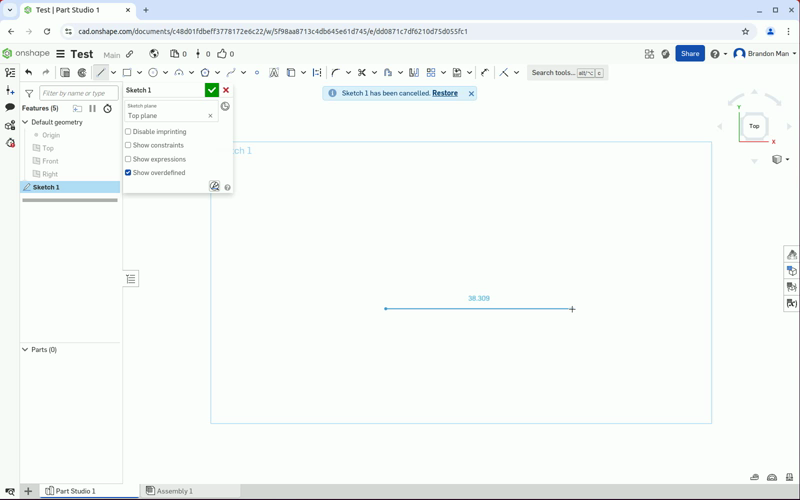
key_up(shift)
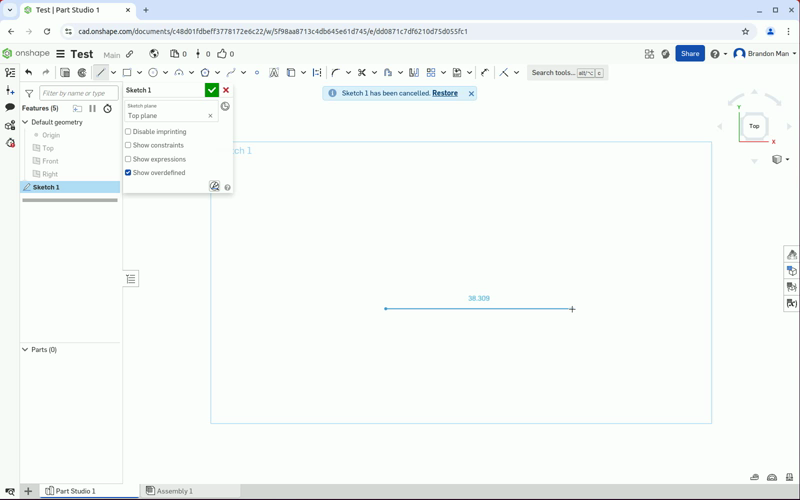
key_down(shift)
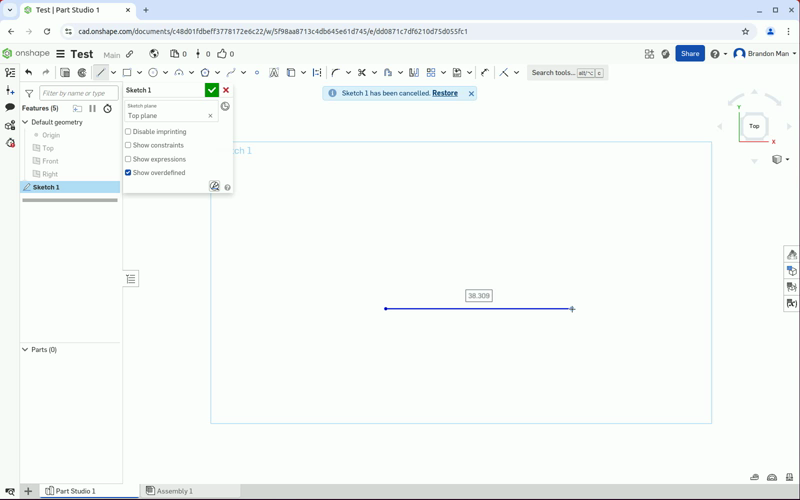
mouse_move(589, 308)
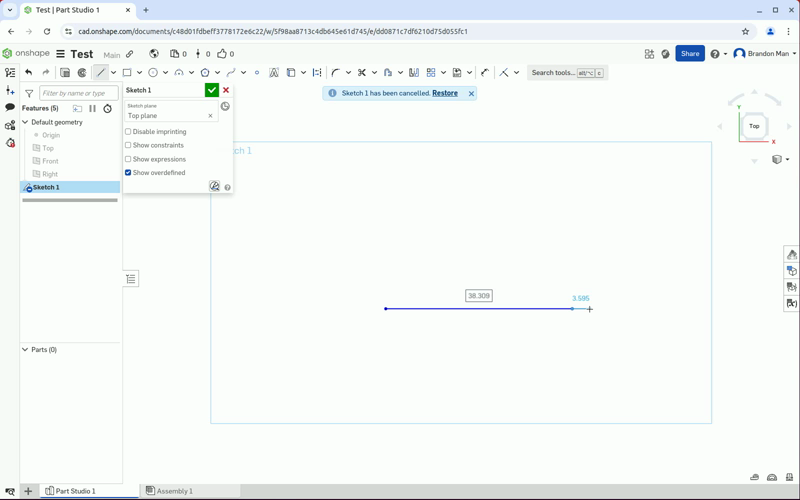
mouse_move(572, 255)
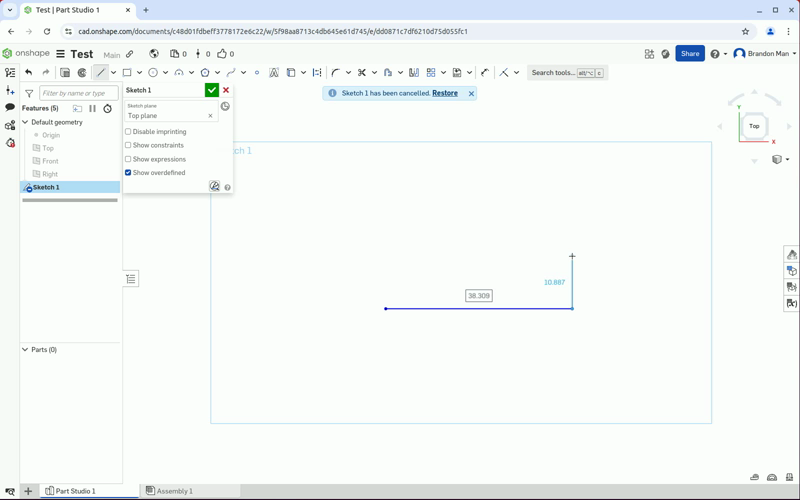
click(572, 255)
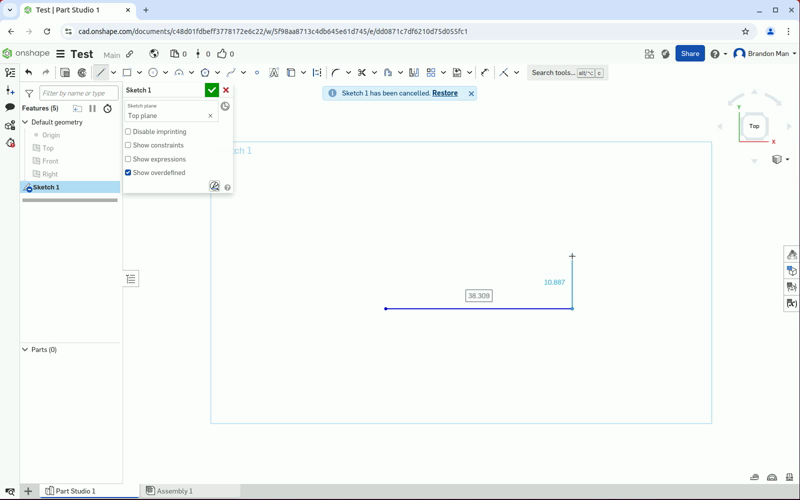
key_up(shift)
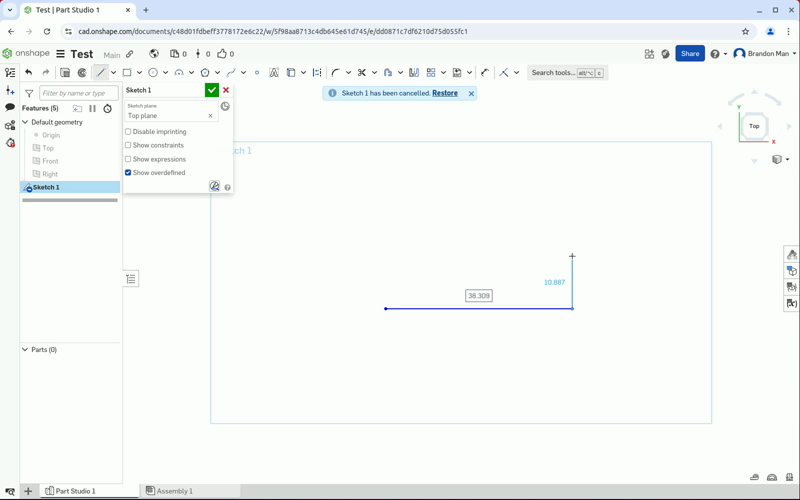
key_down(shift)
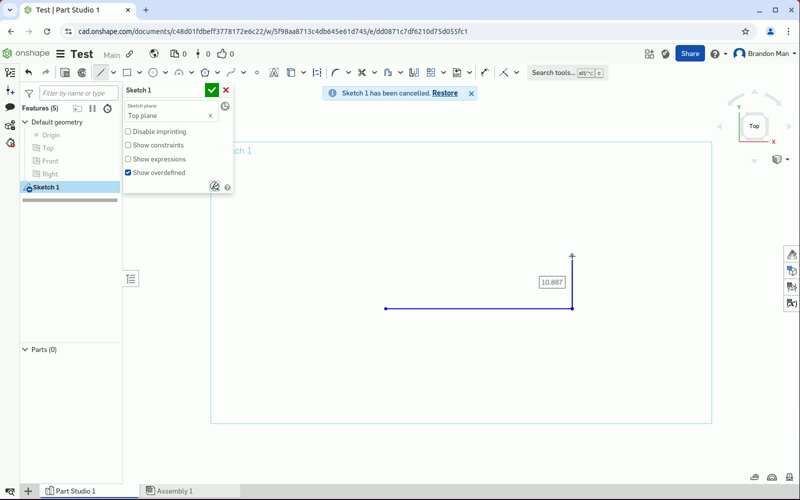
mouse_move(385, 255)
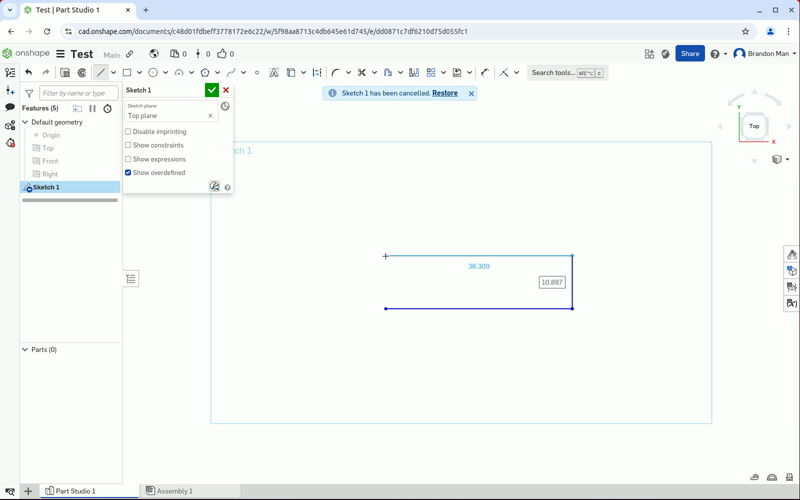
click(385, 255)
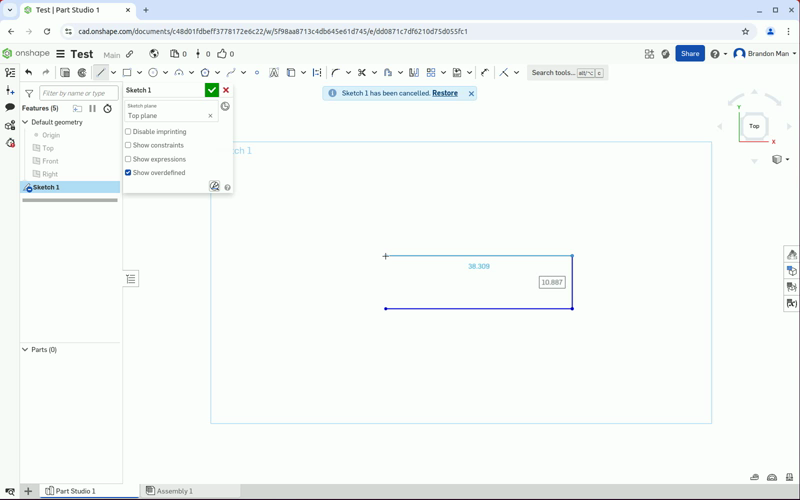
key_up(shift)
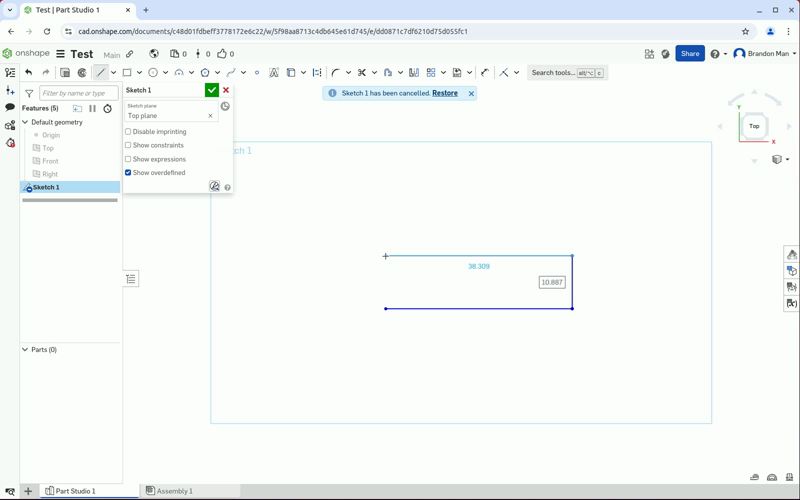
mouse_move(415, 255)
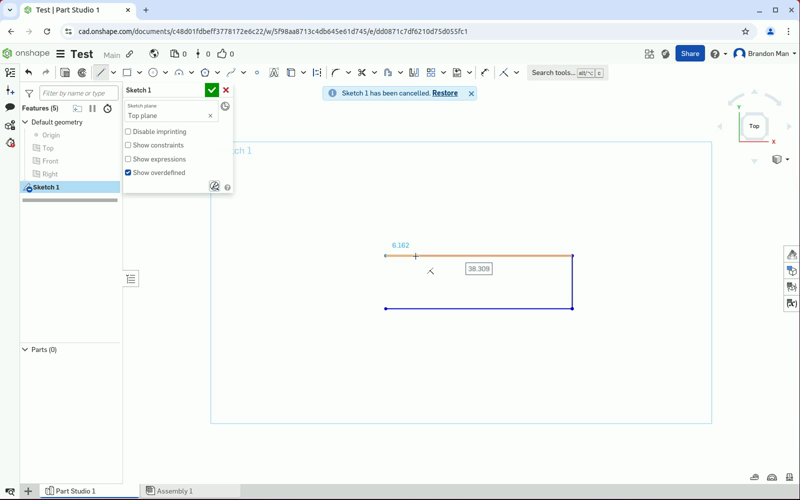
key_down(shift)
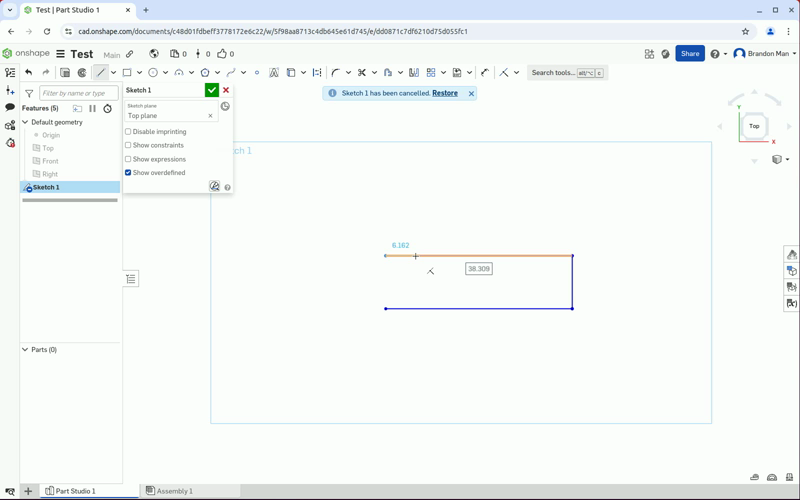
mouse_move(385, 308)
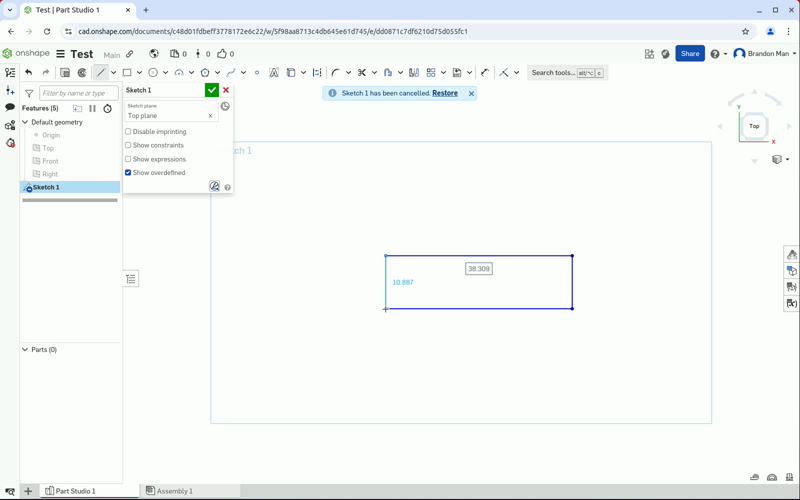
key_up(shift)
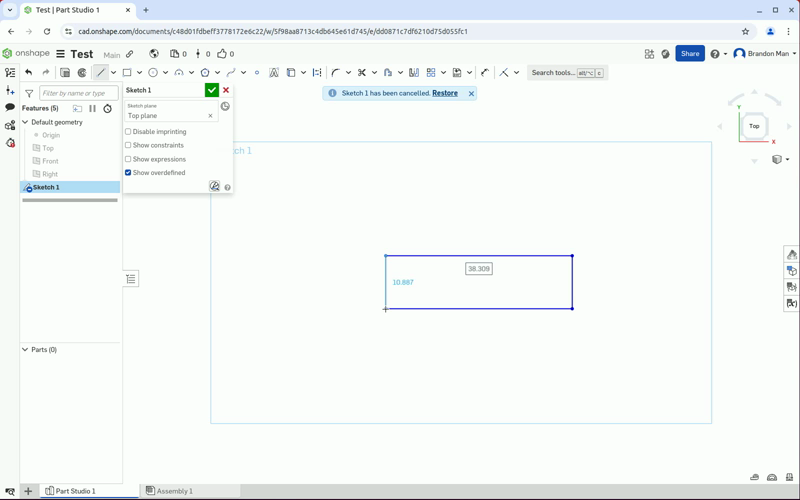
click(385, 308)
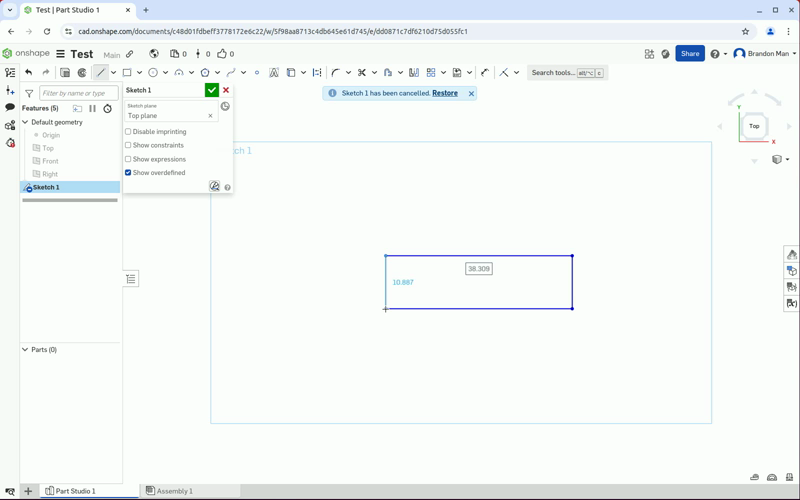
key(esc)
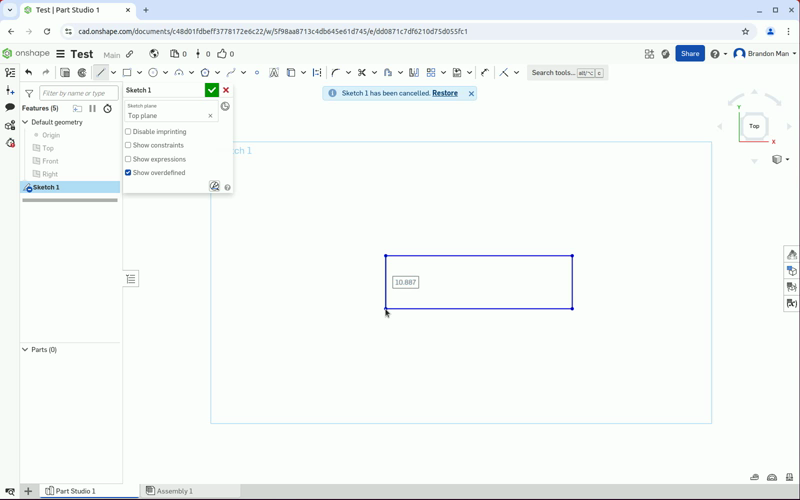
mouse_move(412, 292)
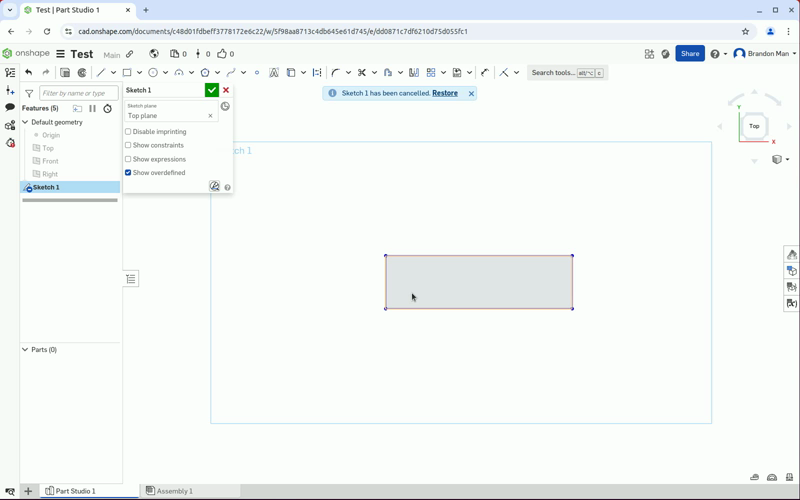
click(412, 292)
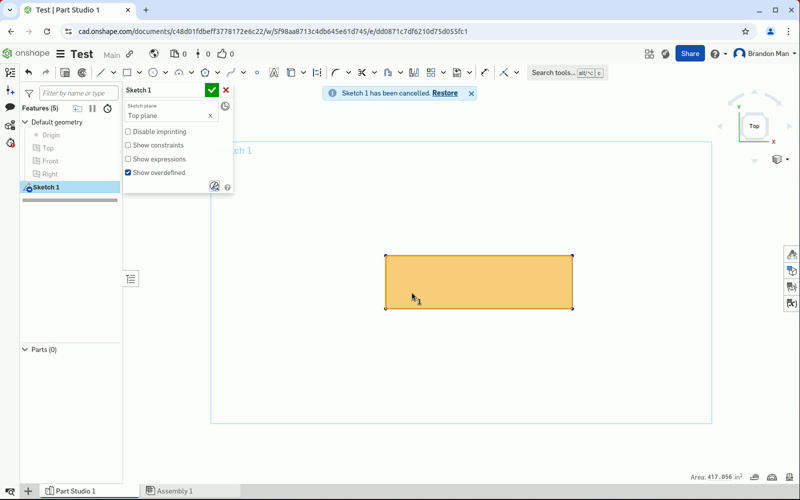
mouse_move(73, 352)
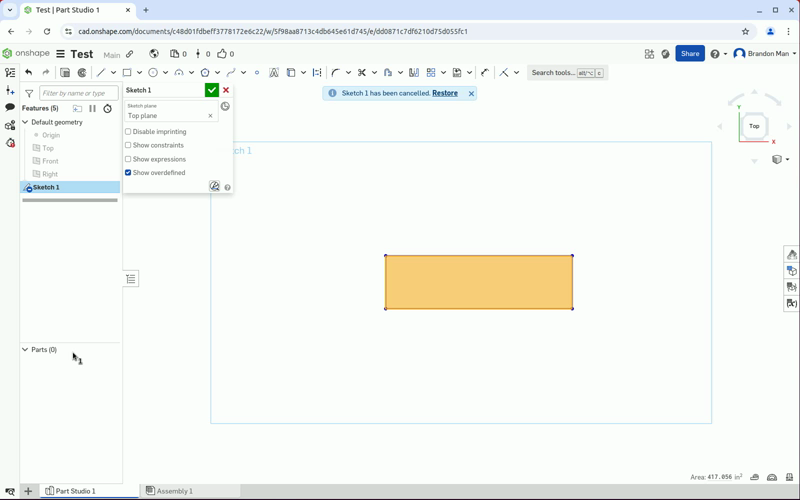
key(shift+y)
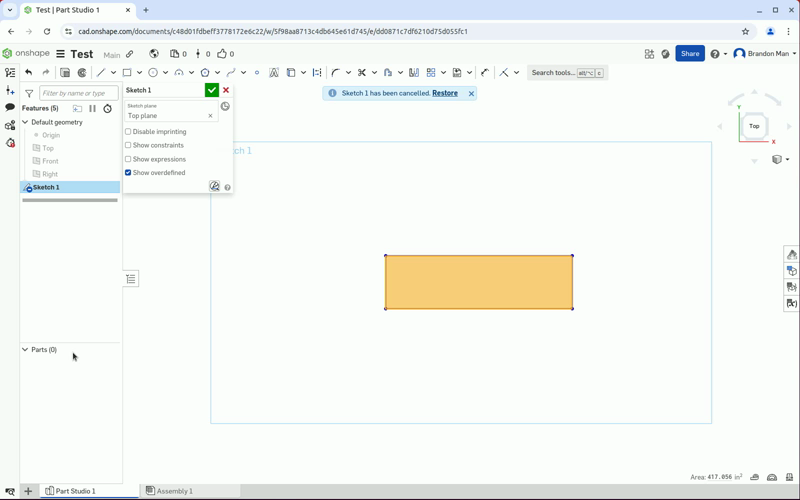
key(shift+e)
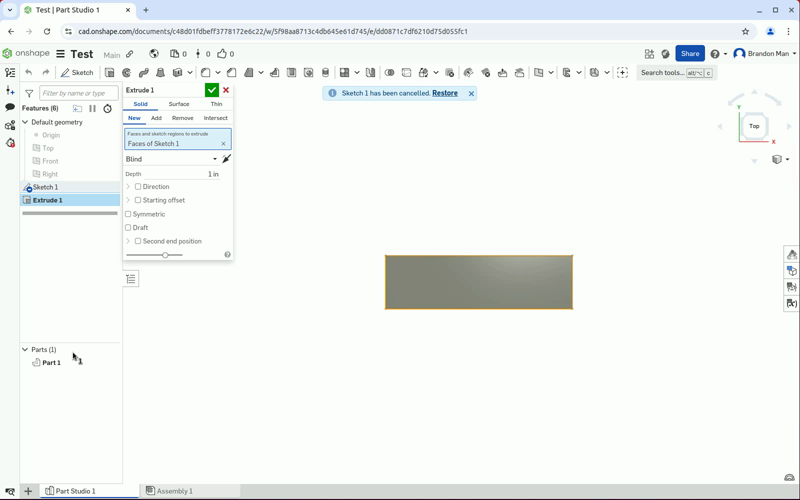
mouse_move(143, 106)
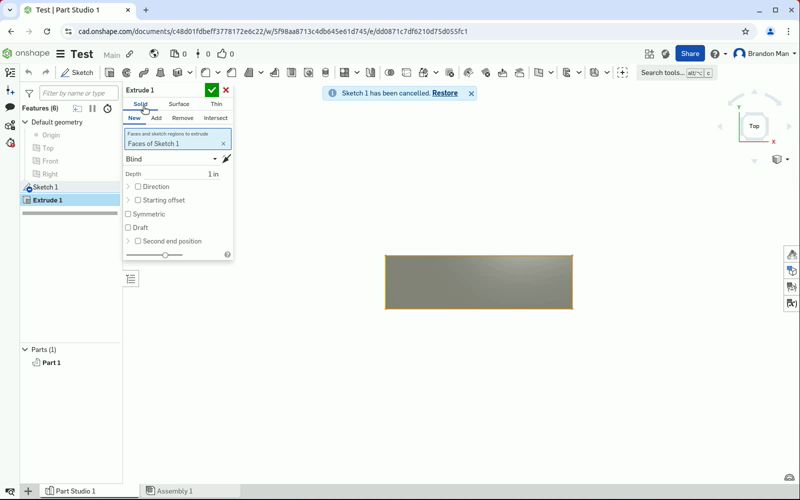
click(143, 106)
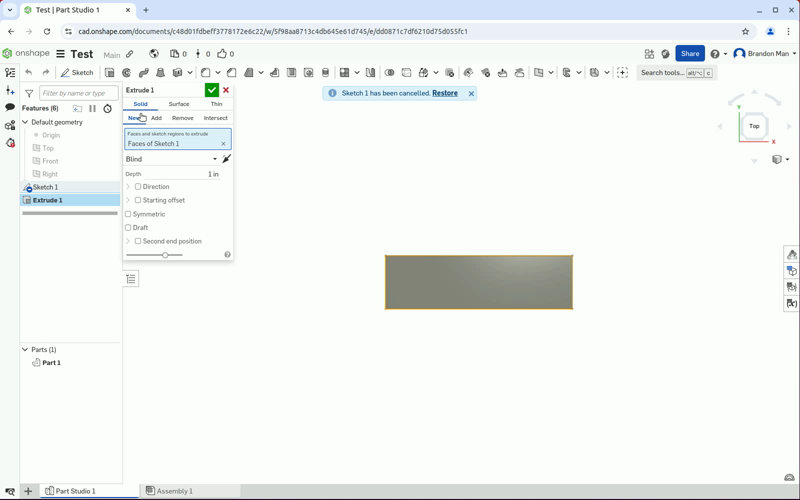
mouse_move(137, 120)
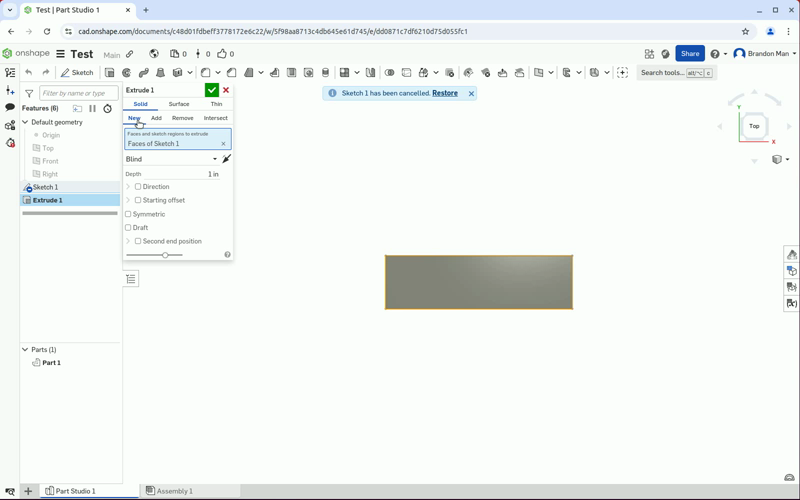
click(137, 120)
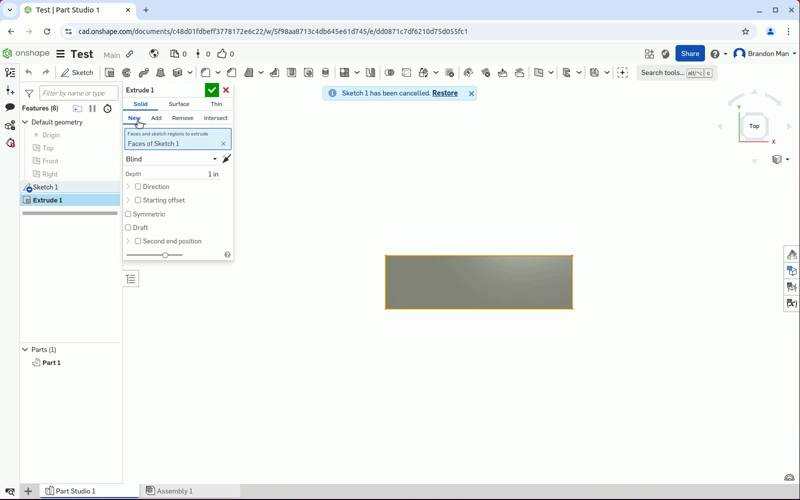
key(tab, 4)
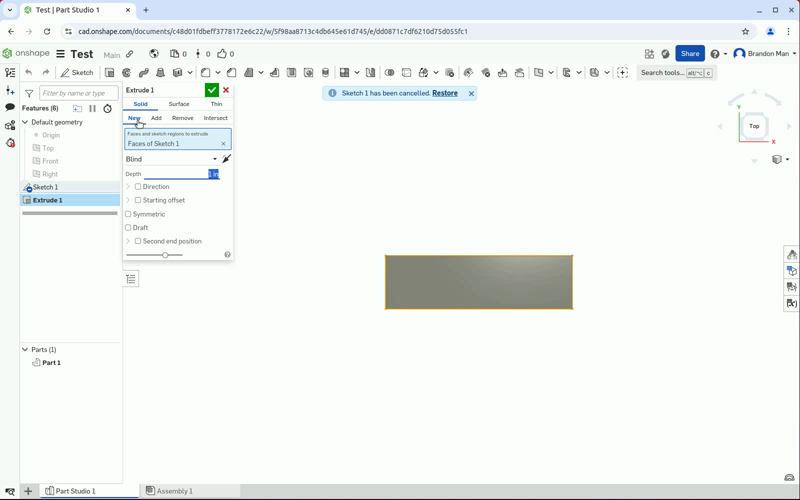
text(1.444)
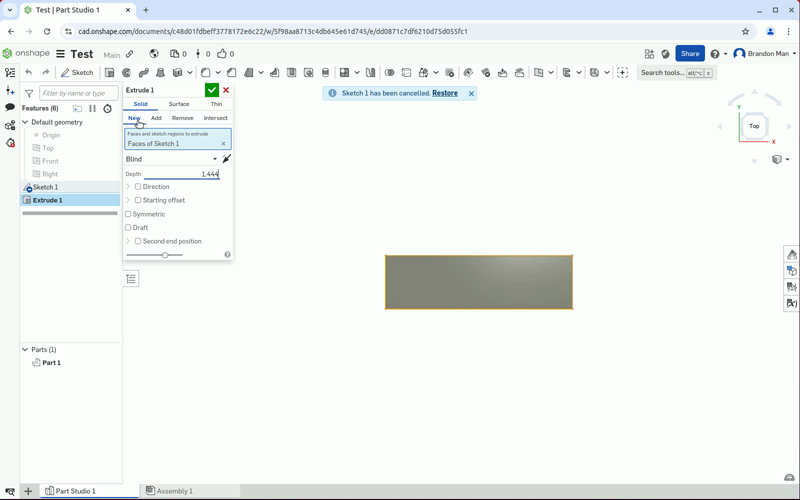
key(enter)
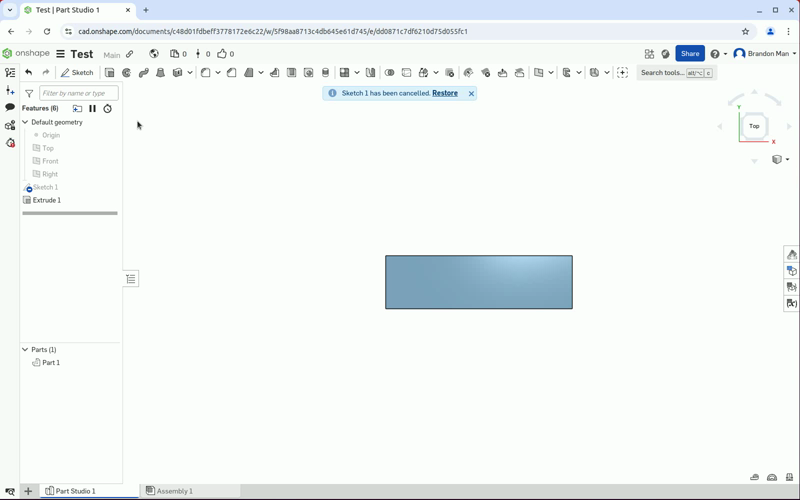
key(shift+h)
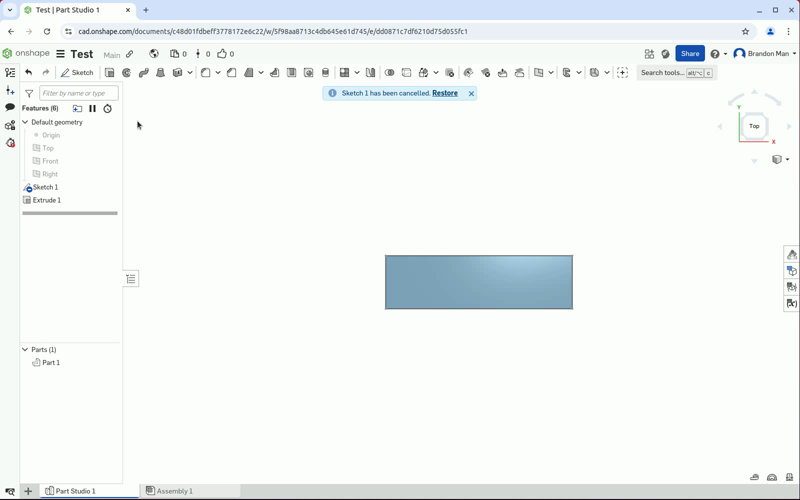
key(shift+h)
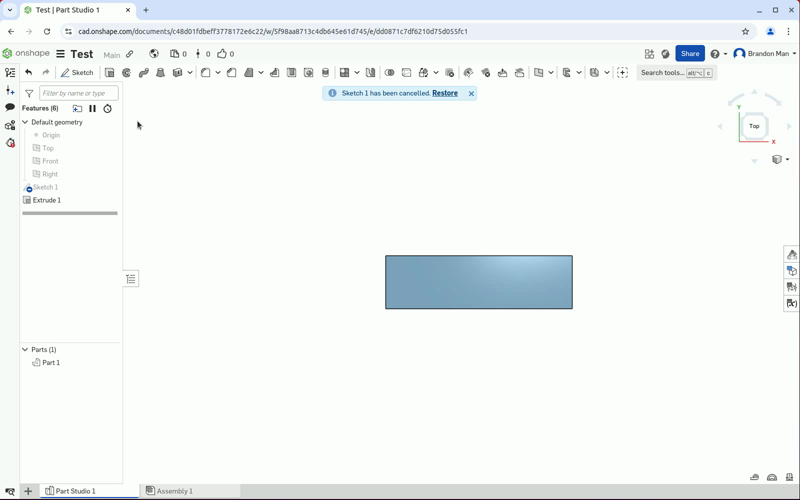
mouse_move(73, 189)
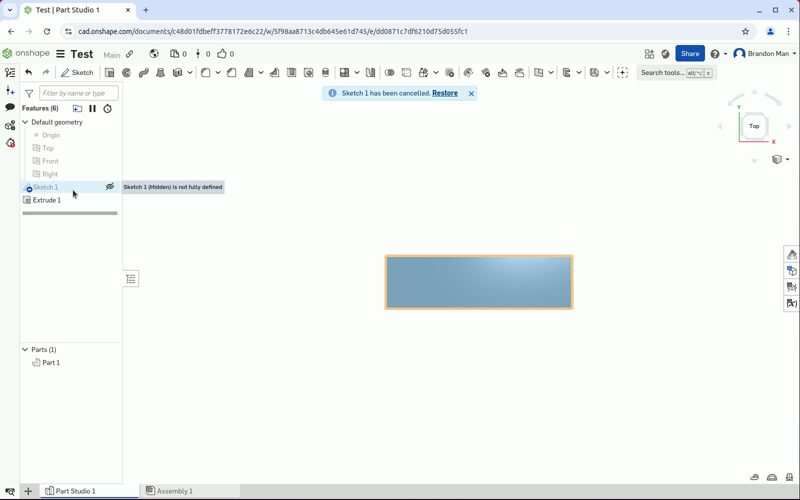
click(73, 189)
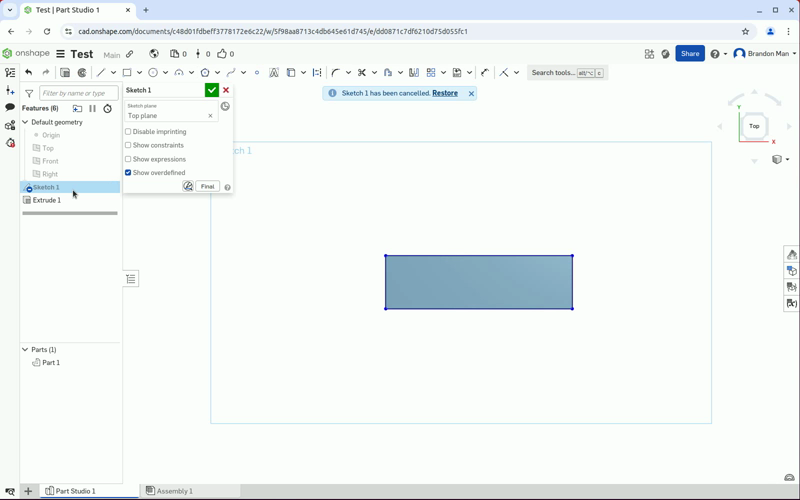
mouse_move(229, 92)
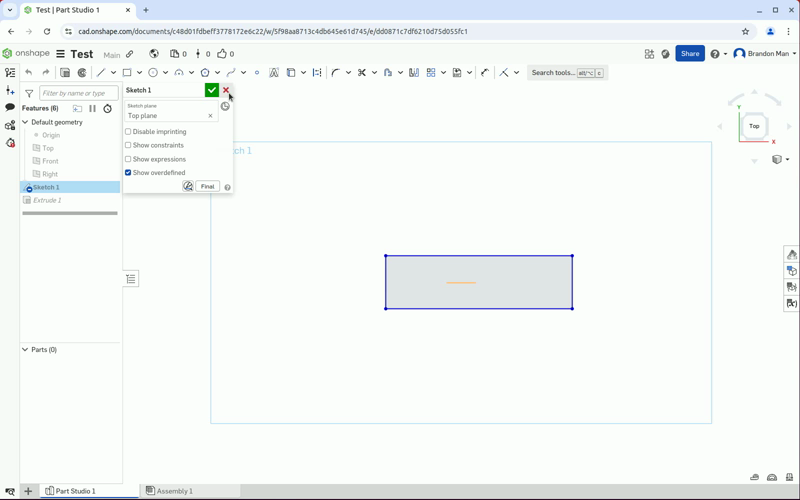
click(229, 92)
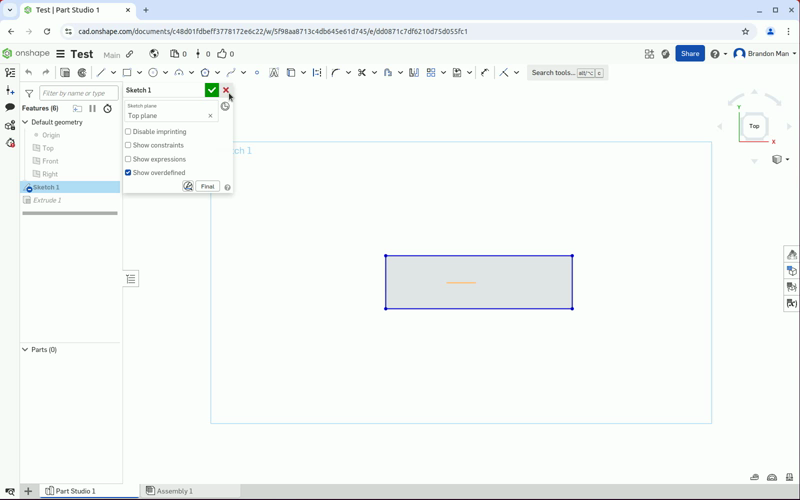
key(shift+s)
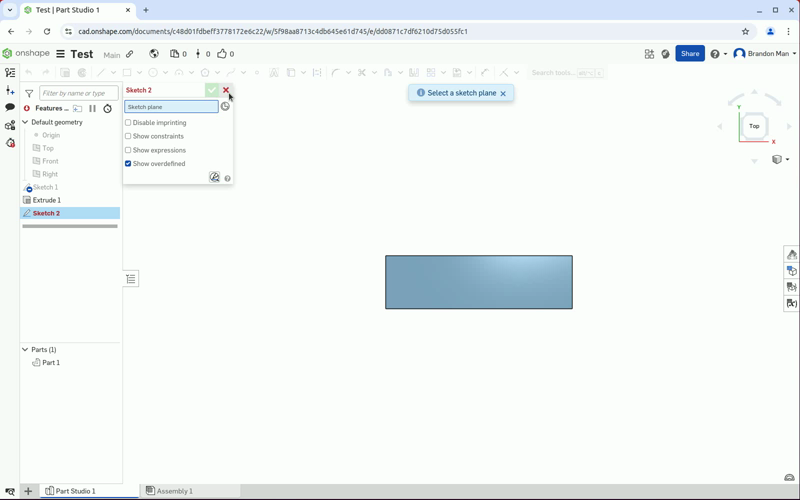
mouse_move(73, 150)
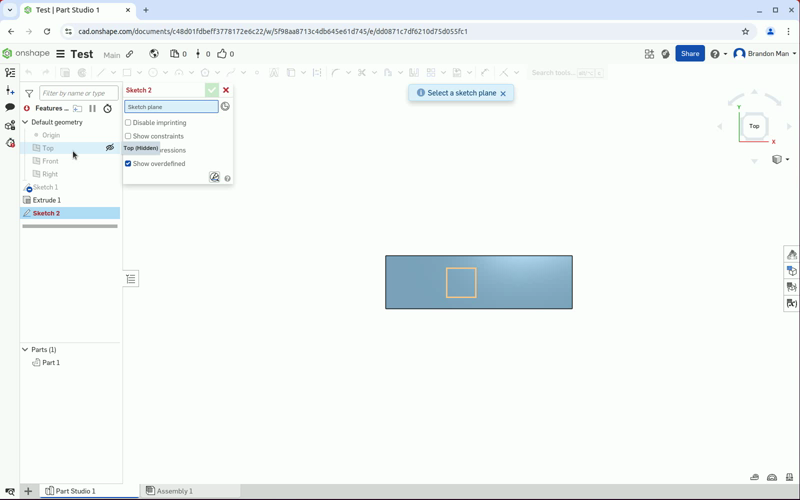
click(73, 150)
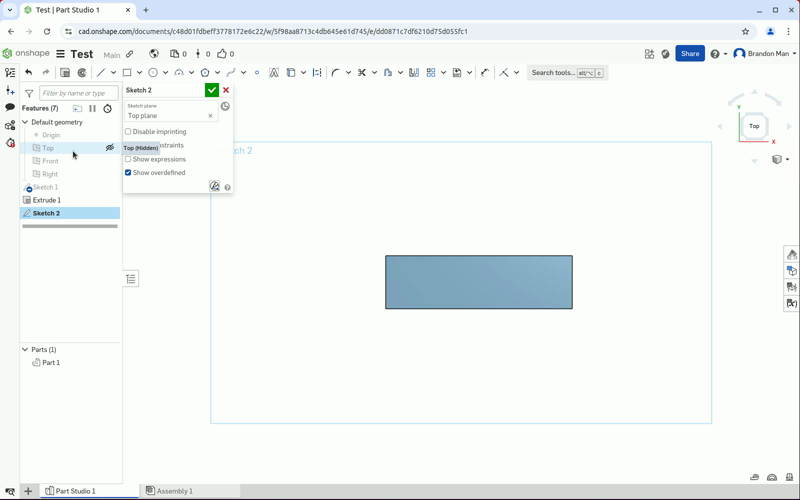
mouse_move(73, 352)
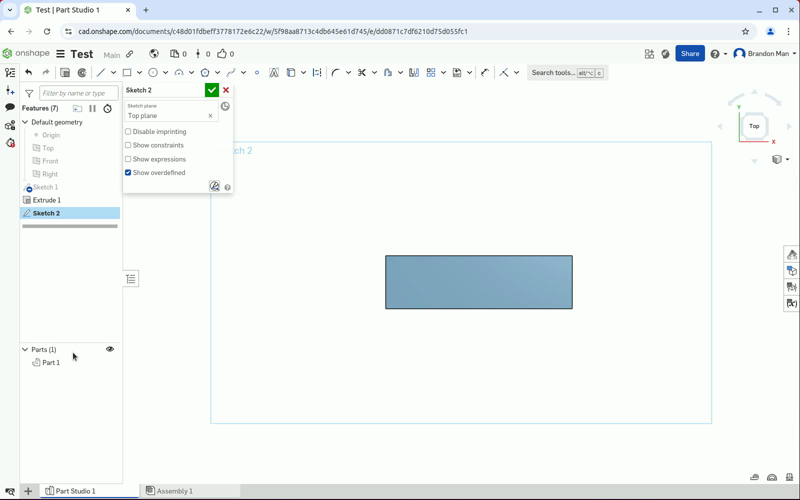
key(y)
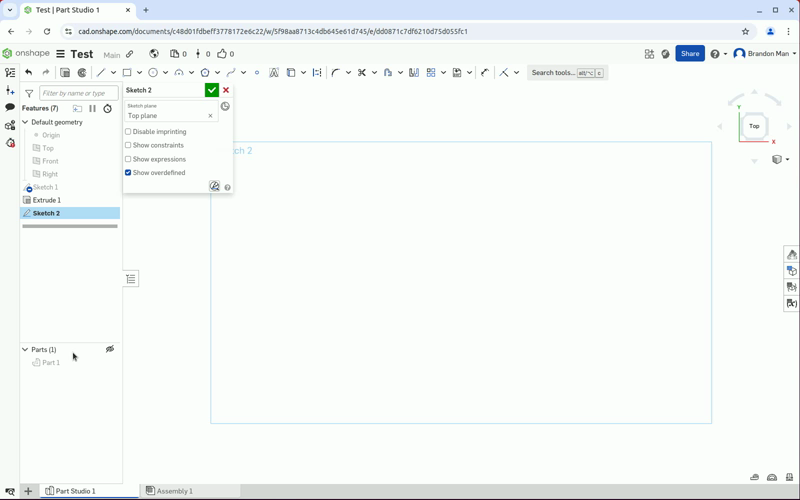
key(l)
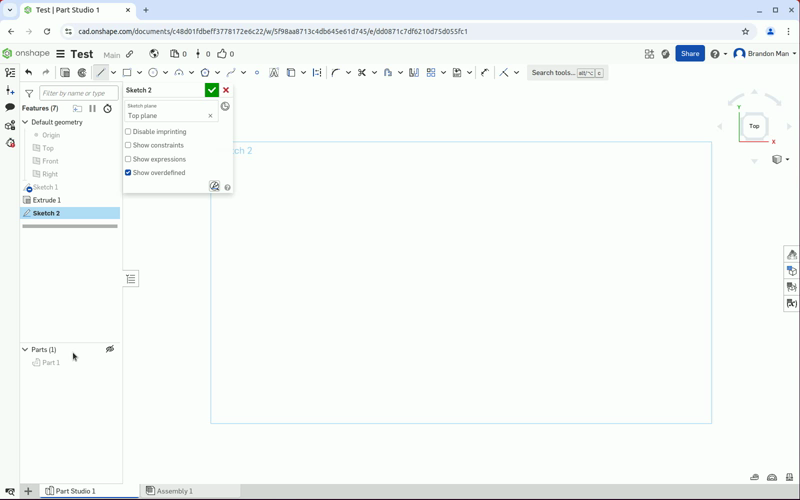
key_down(shift)
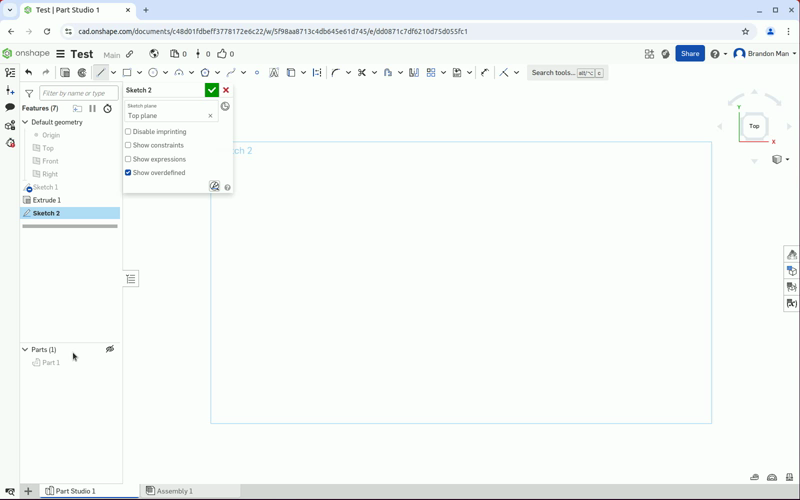
mouse_move(385, 308)
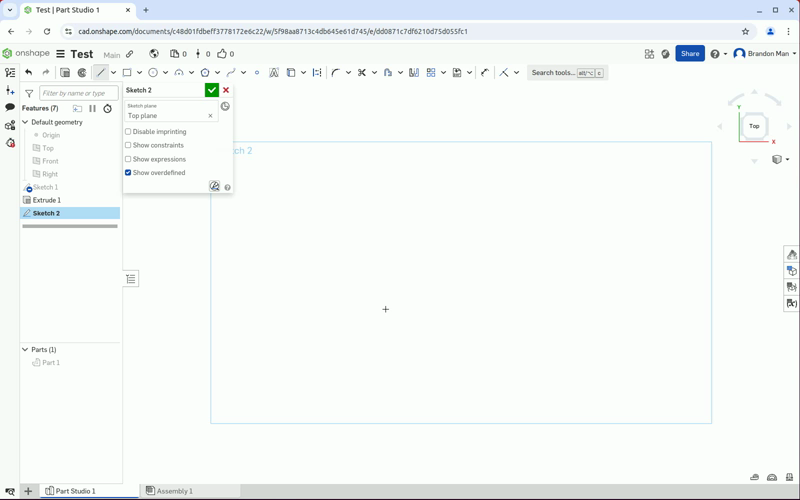
click(385, 308)
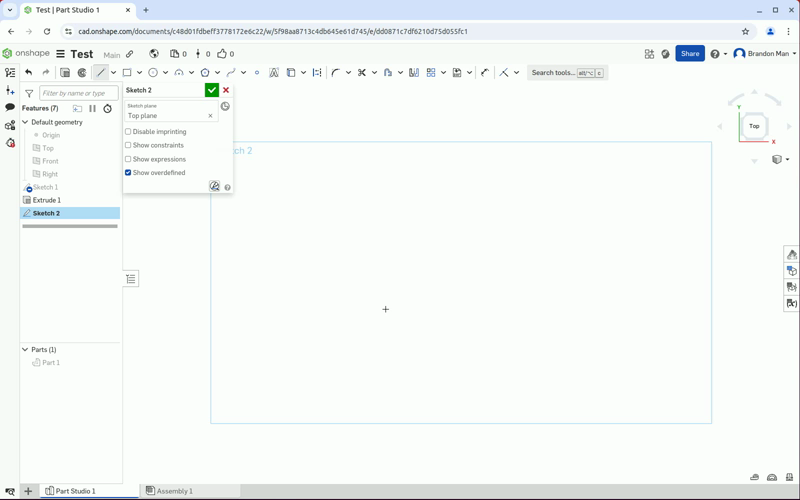
key_up(shift)
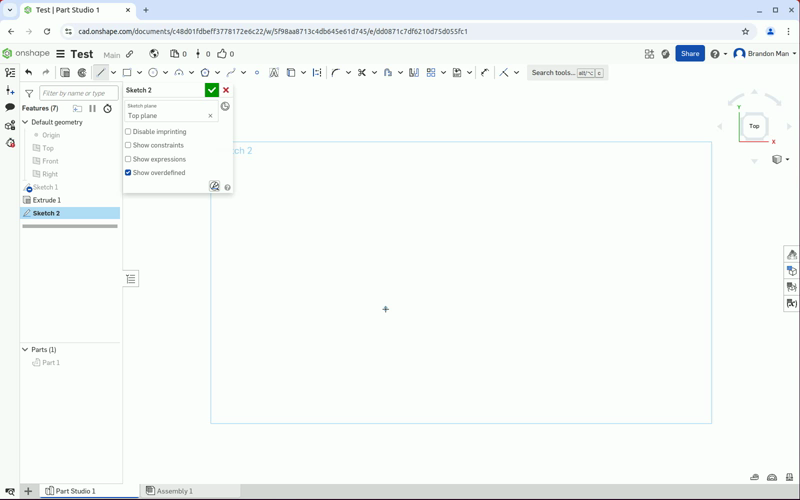
key_down(shift)
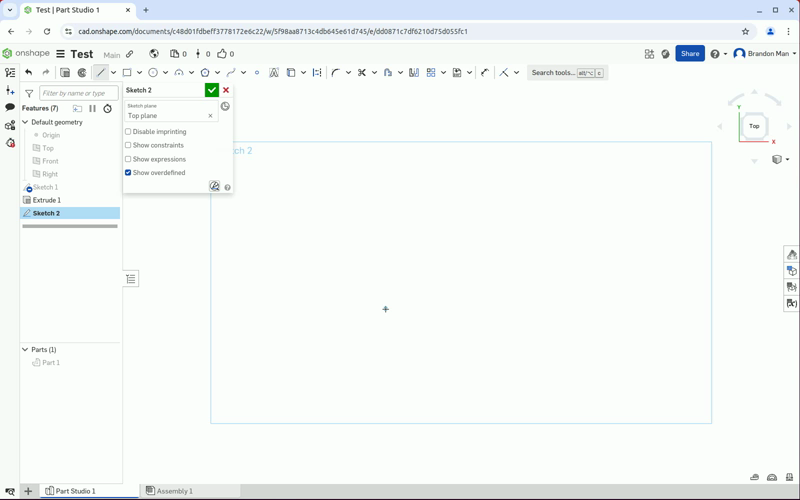
mouse_move(572, 308)
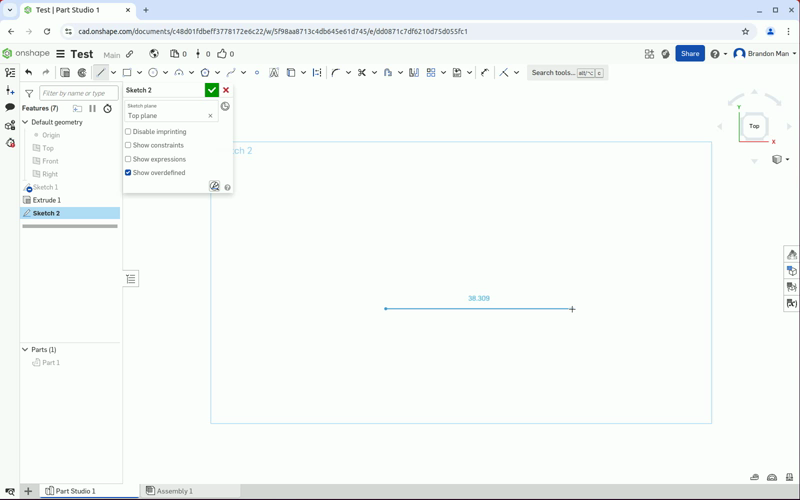
click(572, 308)
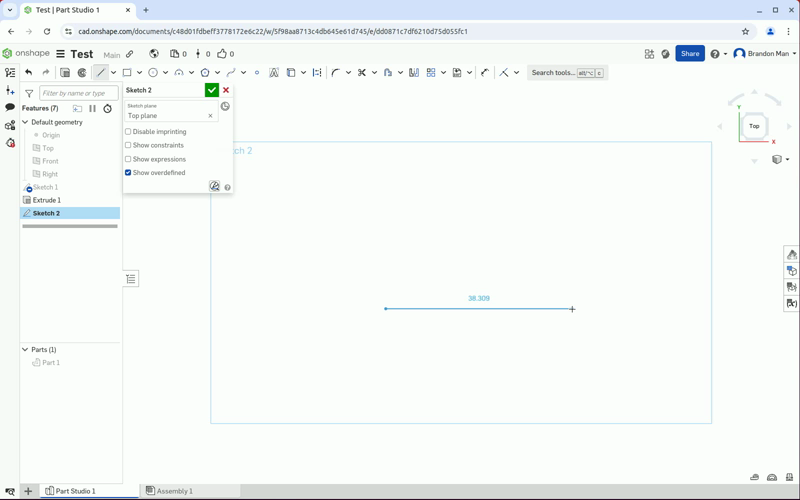
key_up(shift)
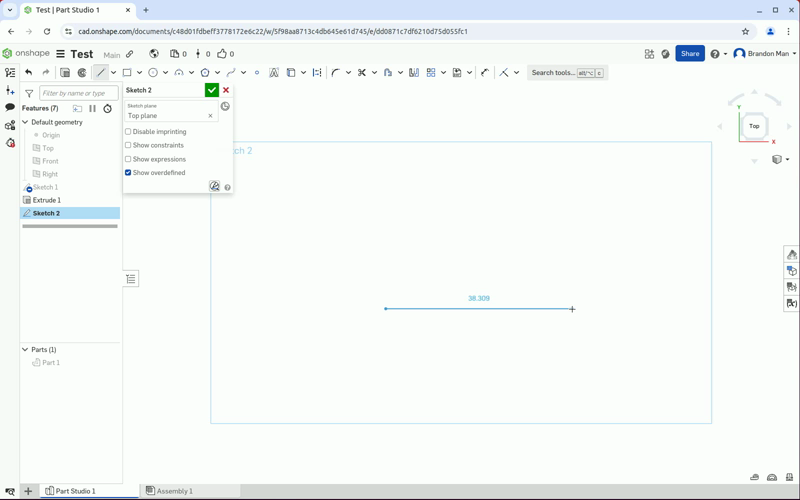
key_down(shift)
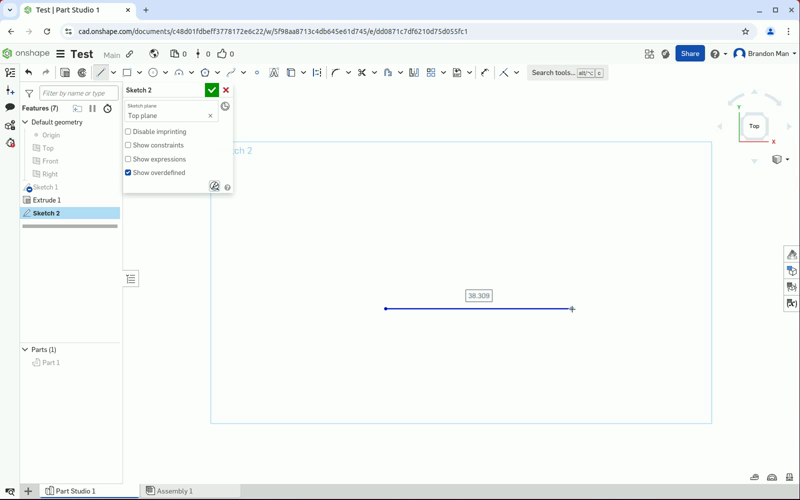
mouse_move(589, 308)
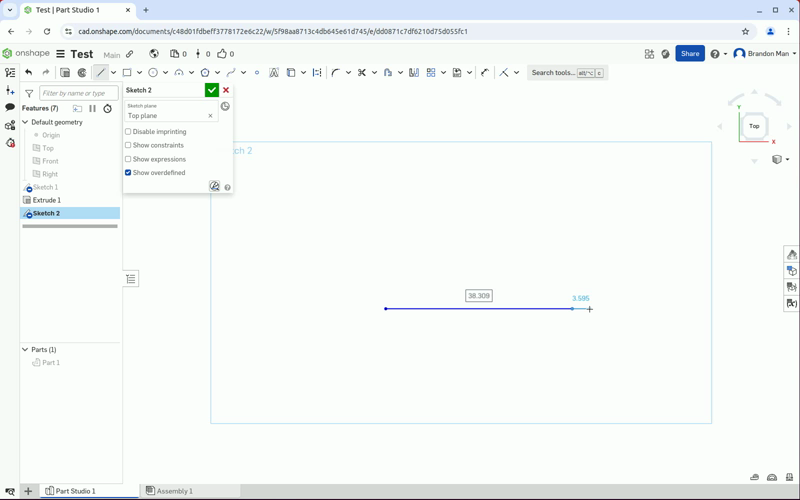
mouse_move(572, 255)
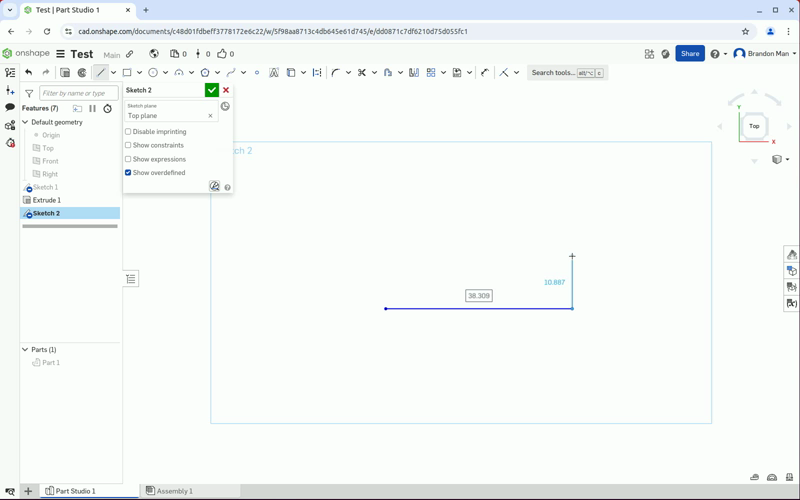
click(572, 255)
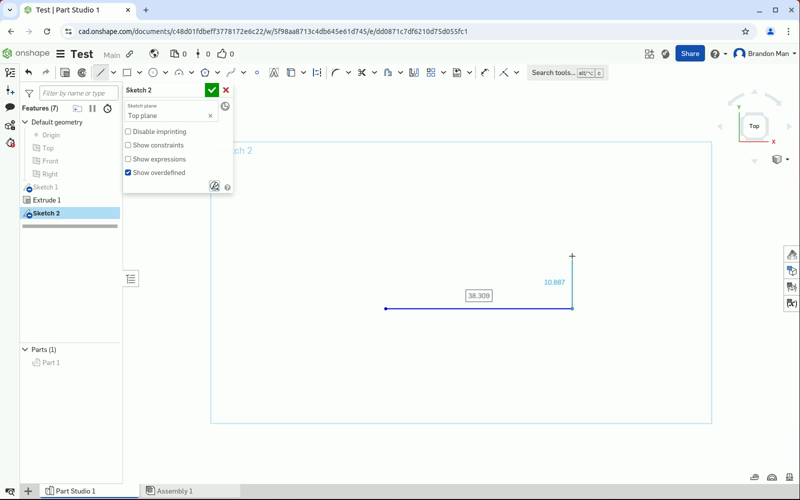
key_up(shift)
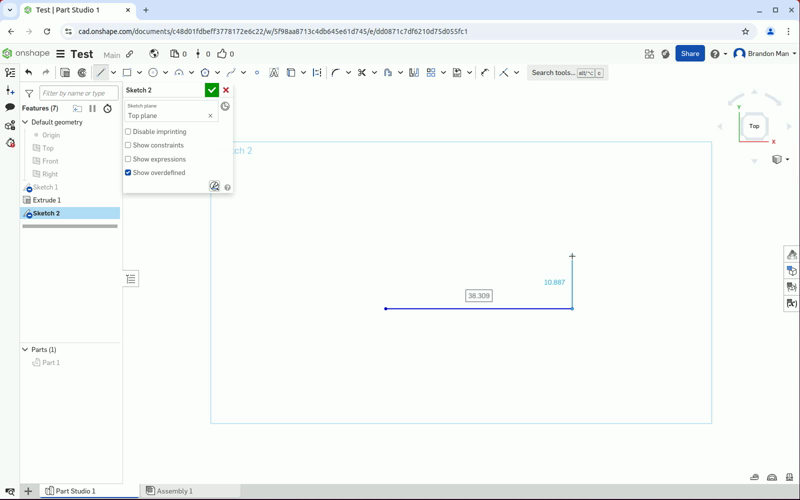
key_down(shift)
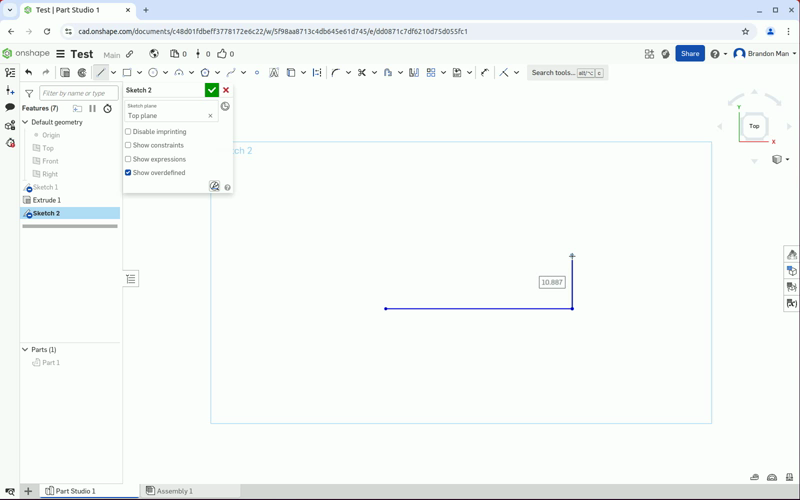
mouse_move(385, 255)
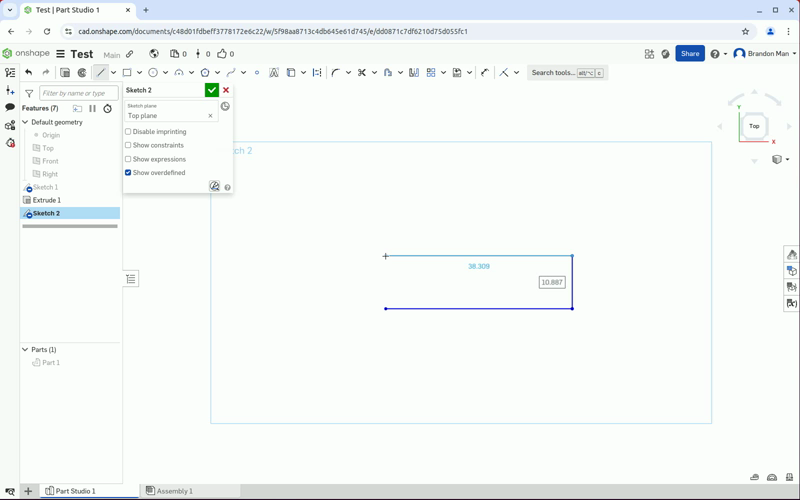
click(385, 255)
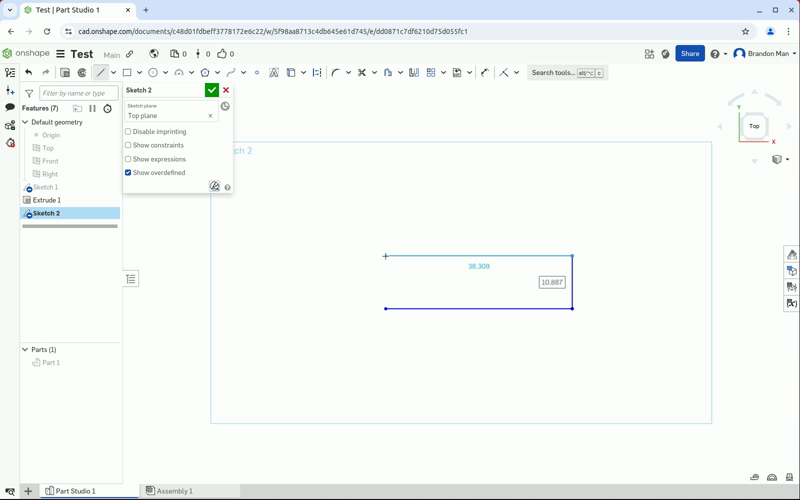
key_up(shift)
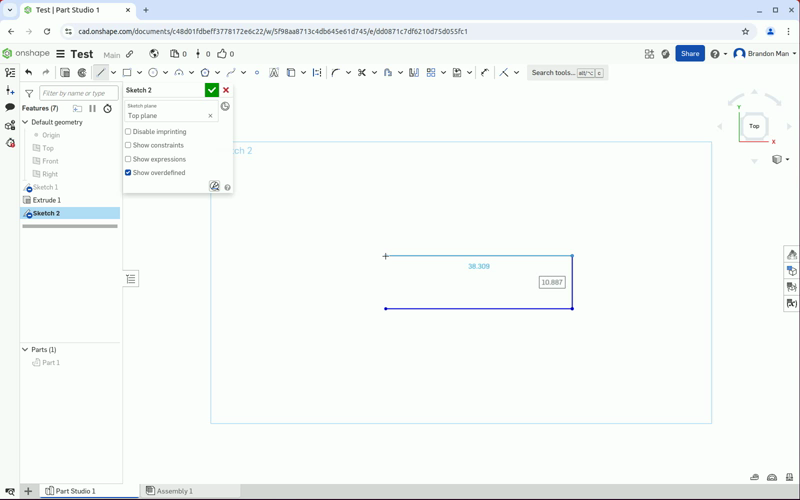
mouse_move(415, 255)
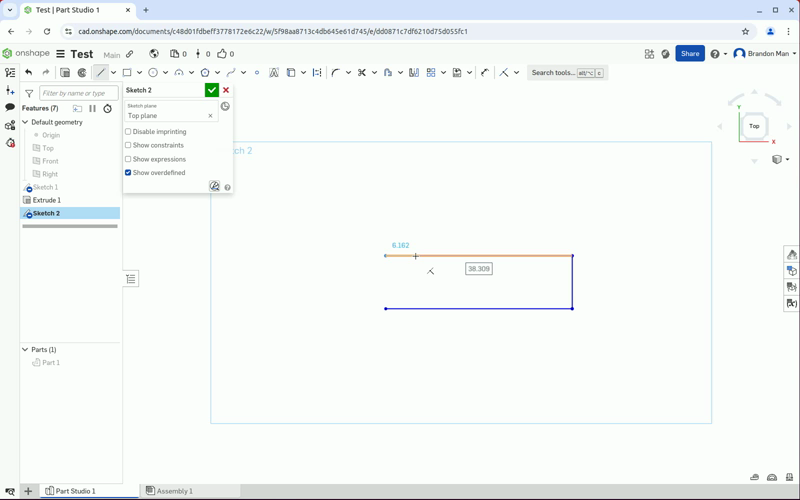
key_down(shift)
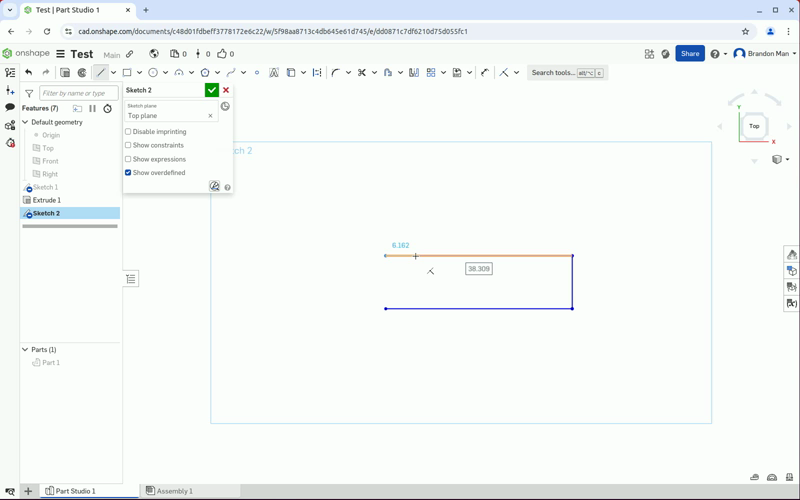
mouse_move(385, 308)
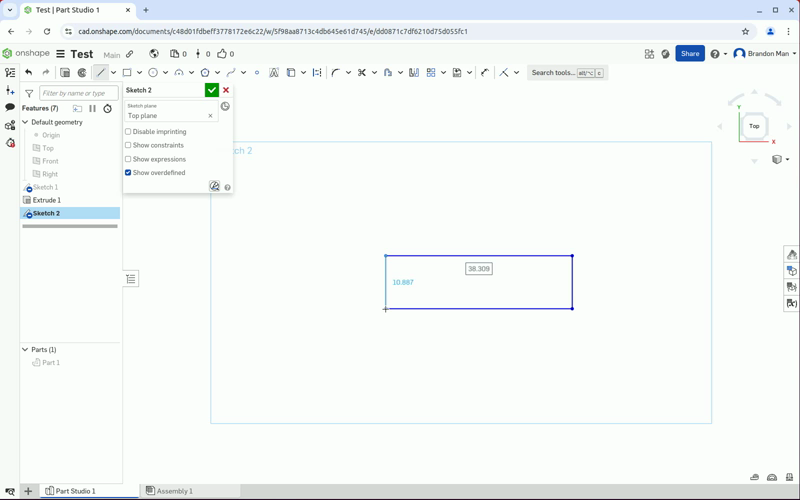
key_up(shift)
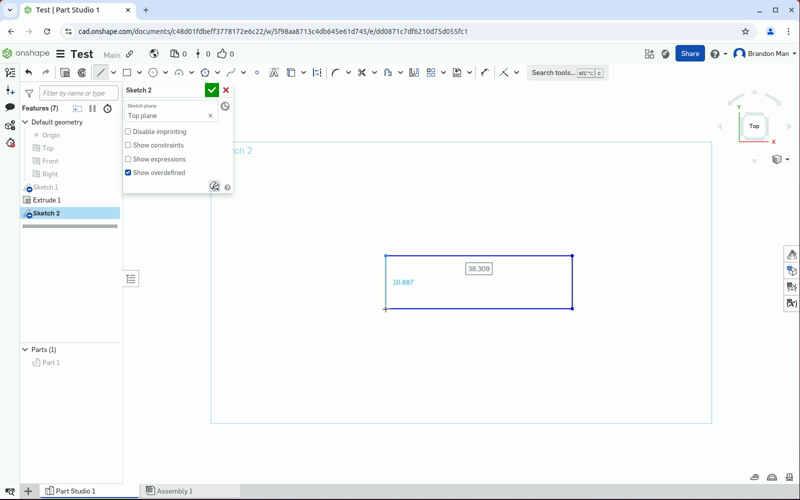
click(385, 308)
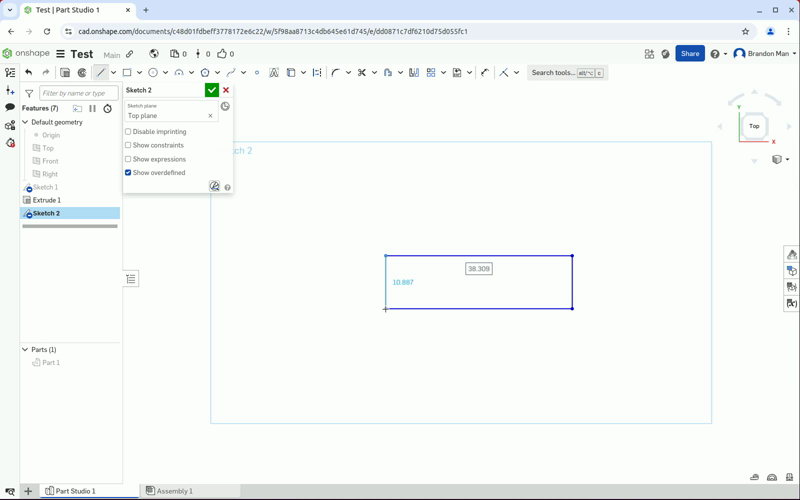
key(esc)
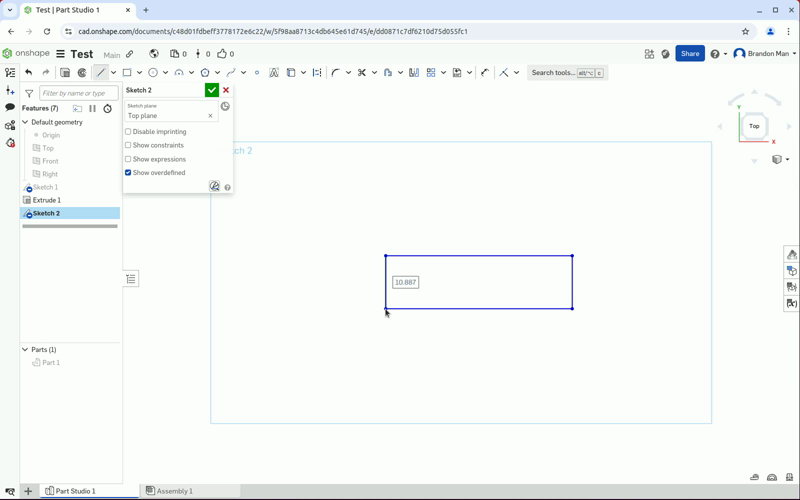
mouse_move(522, 290)
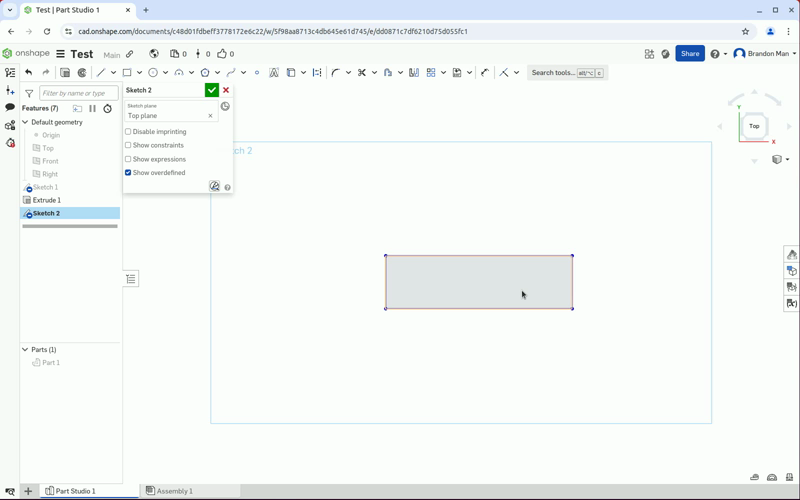
click(522, 290)
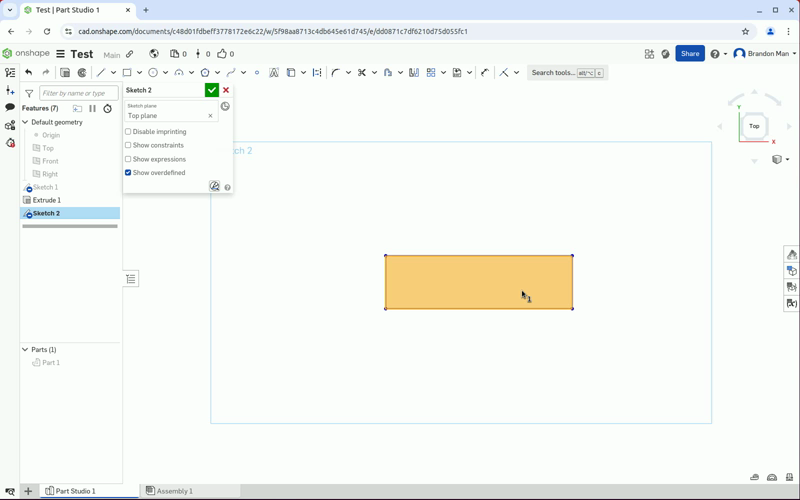
mouse_move(73, 352)
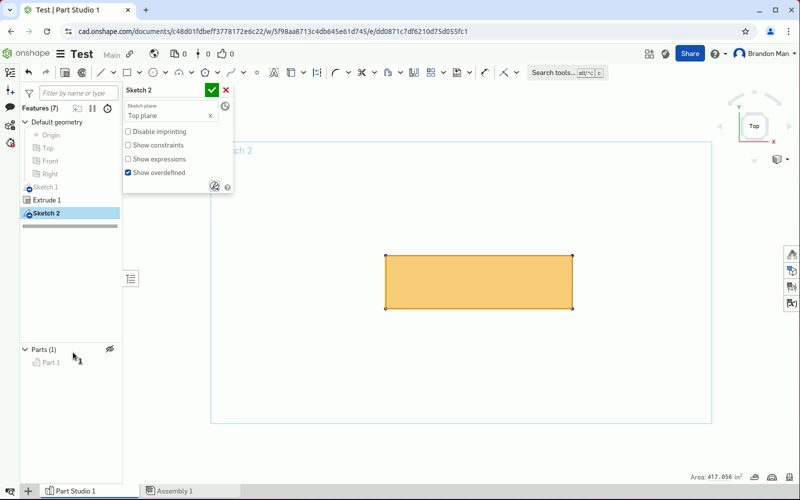
key(shift+y)
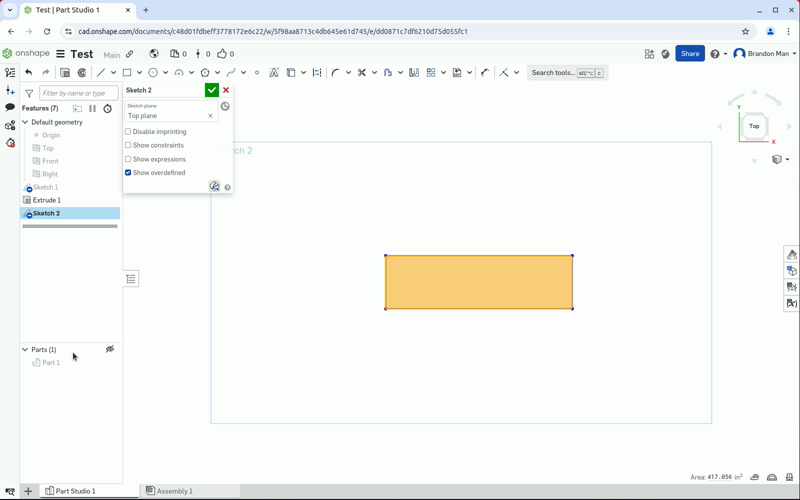
key(shift+e)
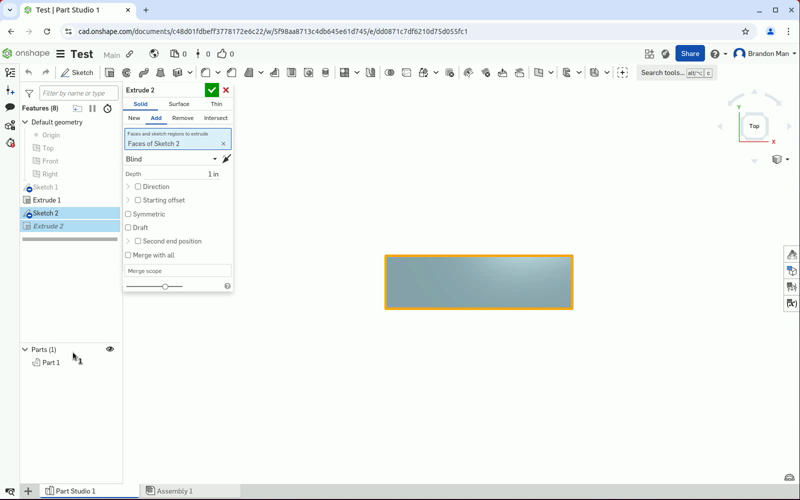
mouse_move(143, 106)
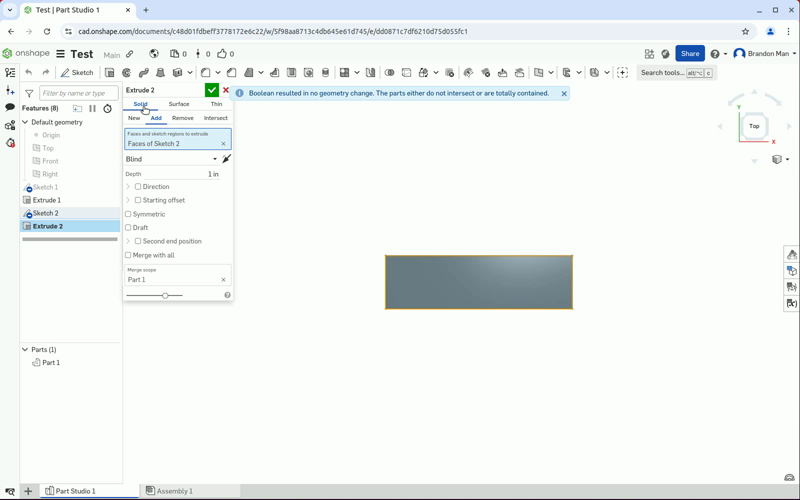
click(143, 106)
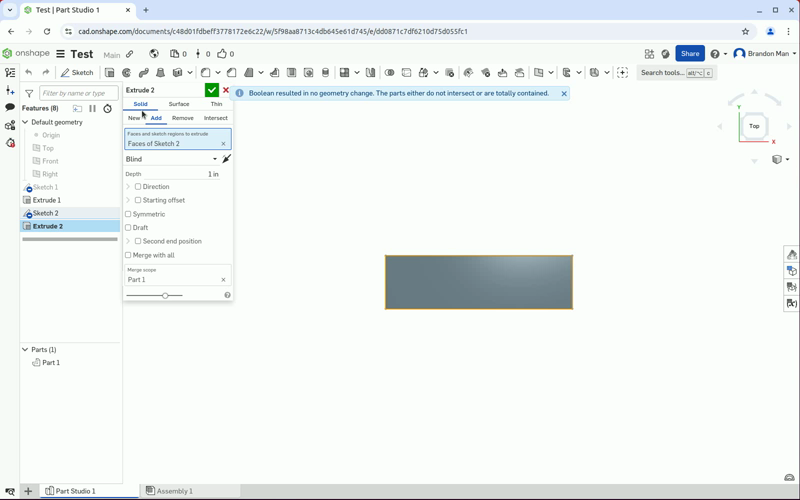
mouse_move(137, 120)
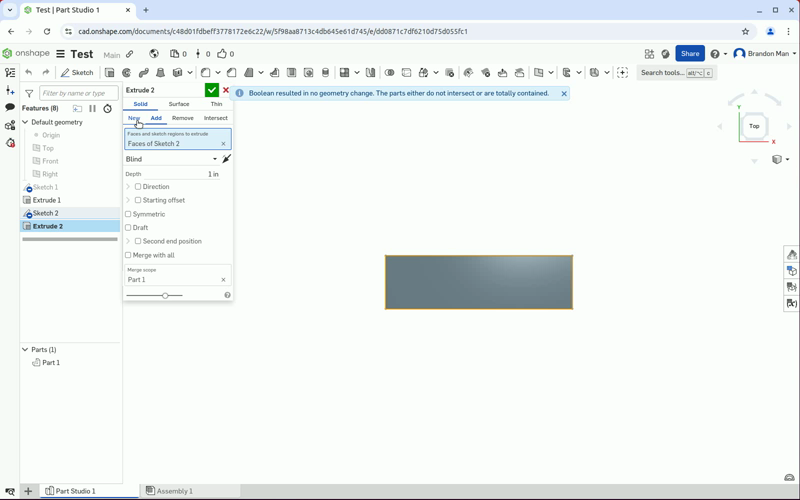
click(137, 120)
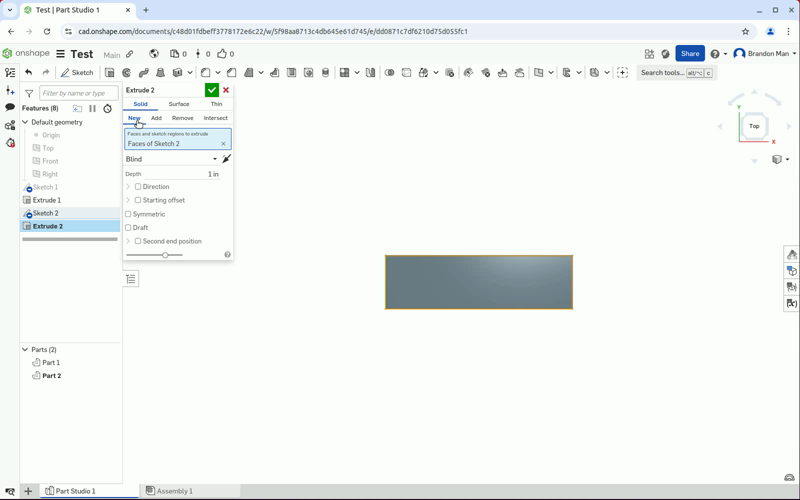
key(tab, 4)
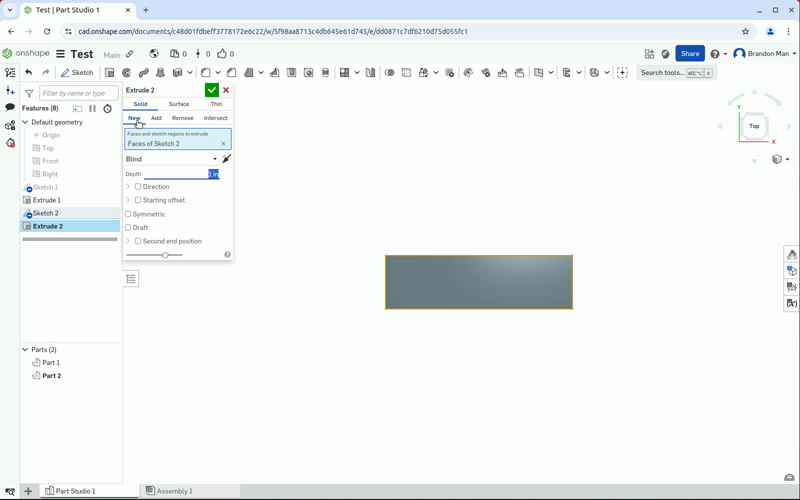
text(1.444)
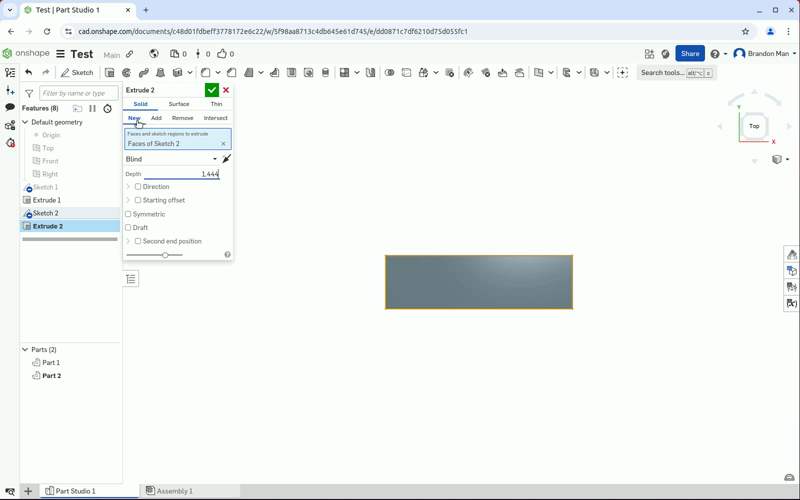
key(enter)
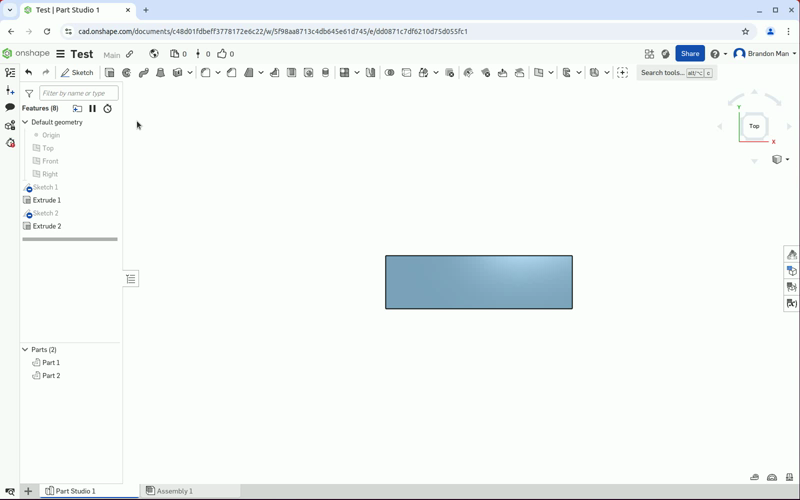
key(shift+h)
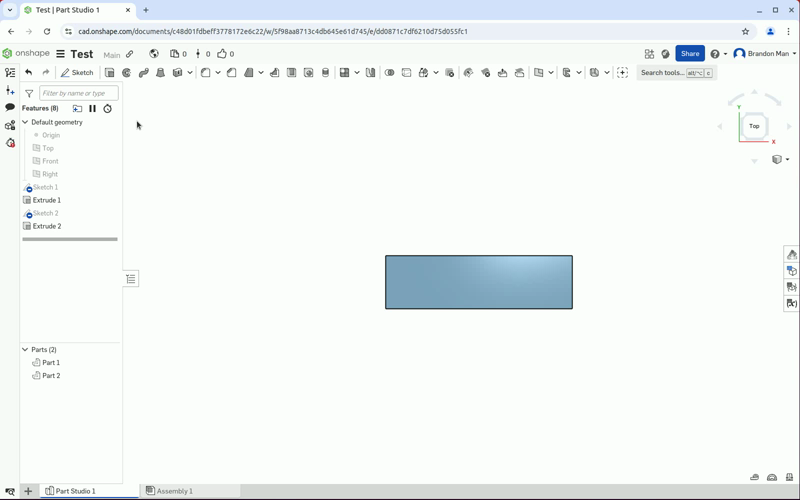
key(shift+h)
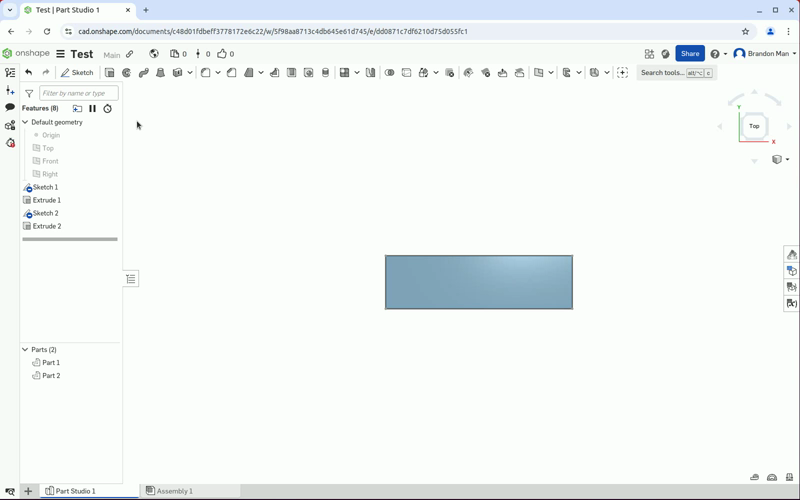
key(shift+7)
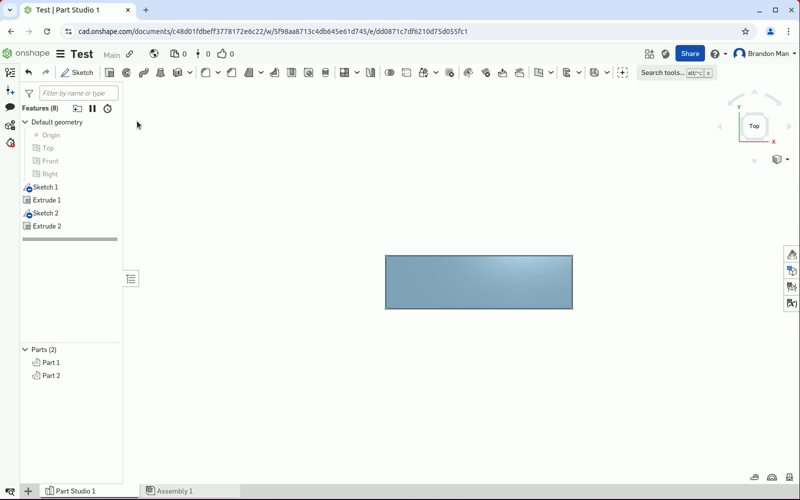
key(up, 3)
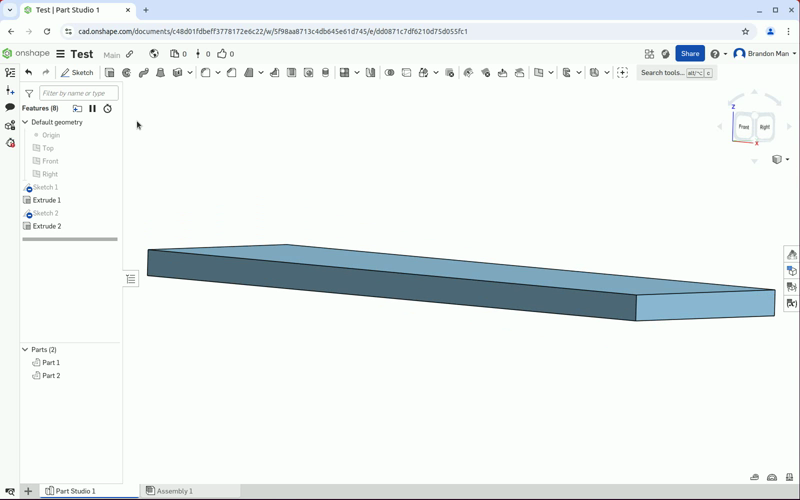
key(left, 3)
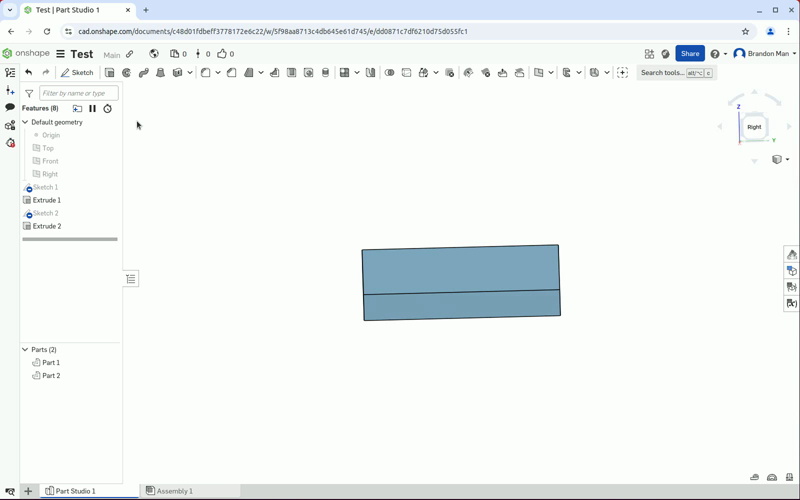
key(right, 3)
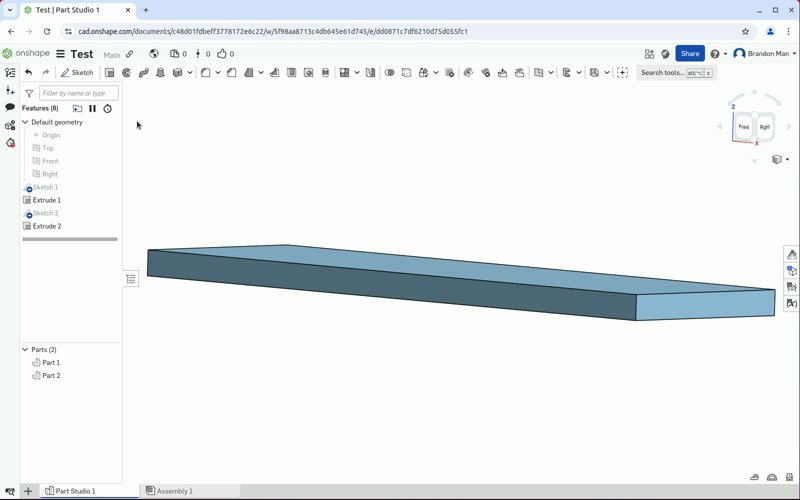
key(down, 3)
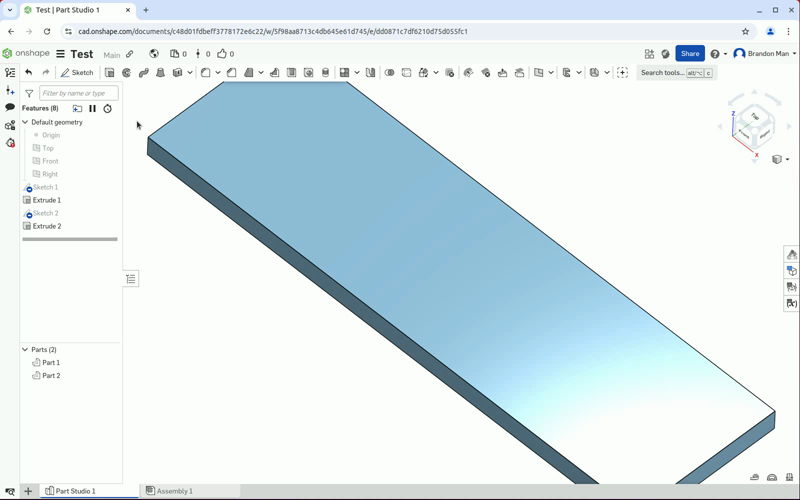
mouse_move(73, 189)
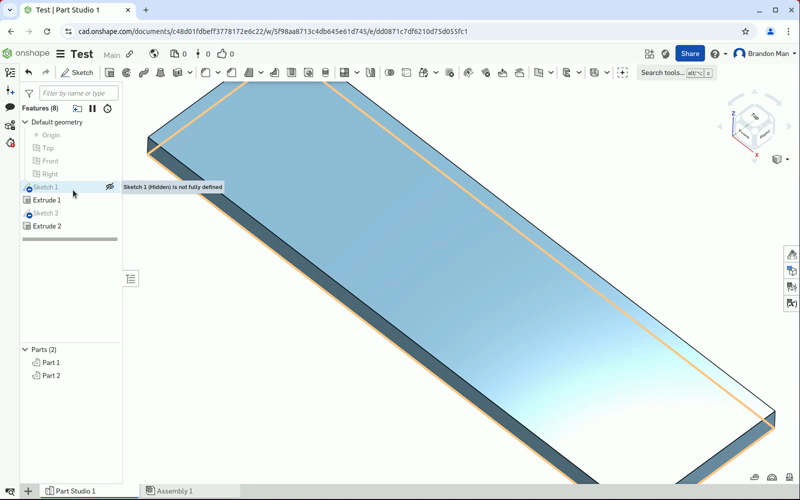
click(73, 189)